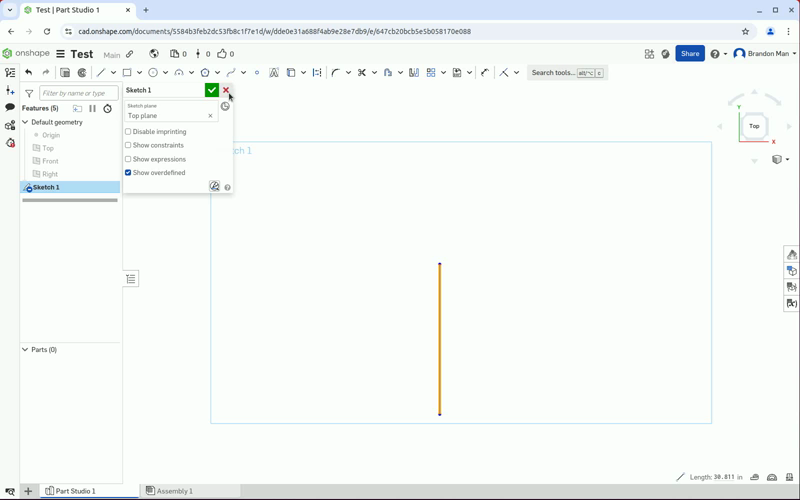
key(shift+h)
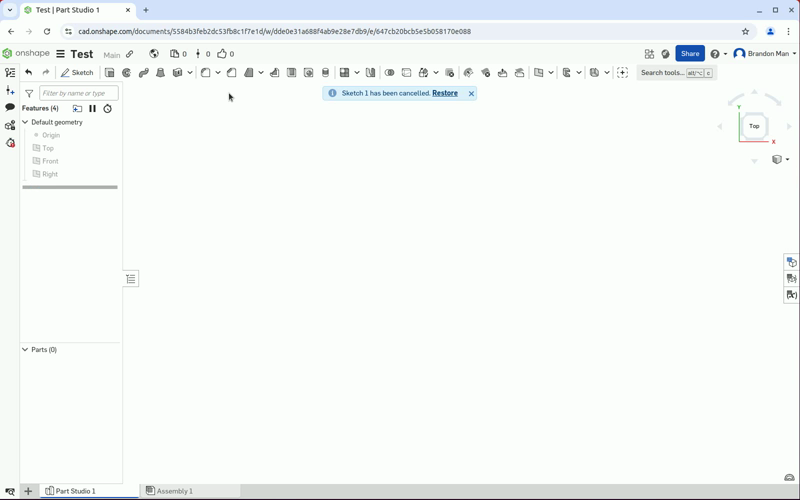
mouse_move(73, 352)
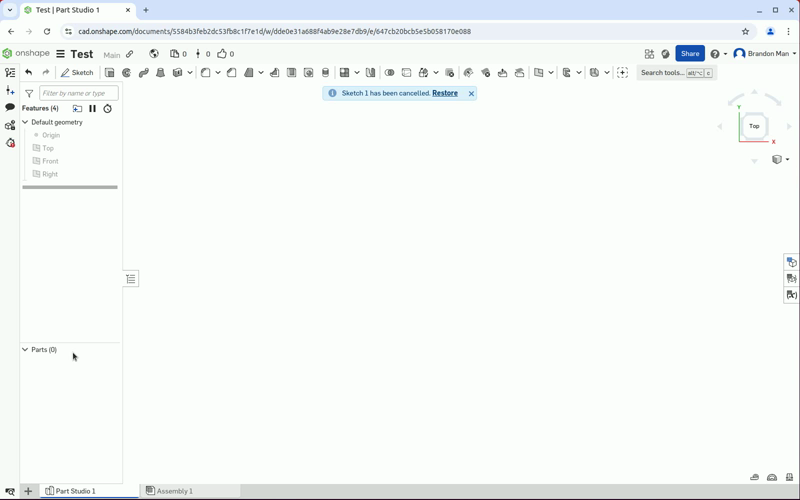
key(y)
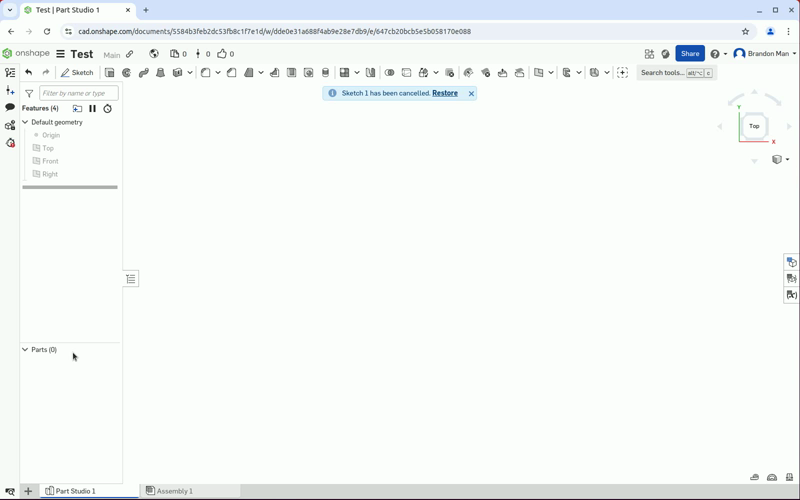
key(shift+p)
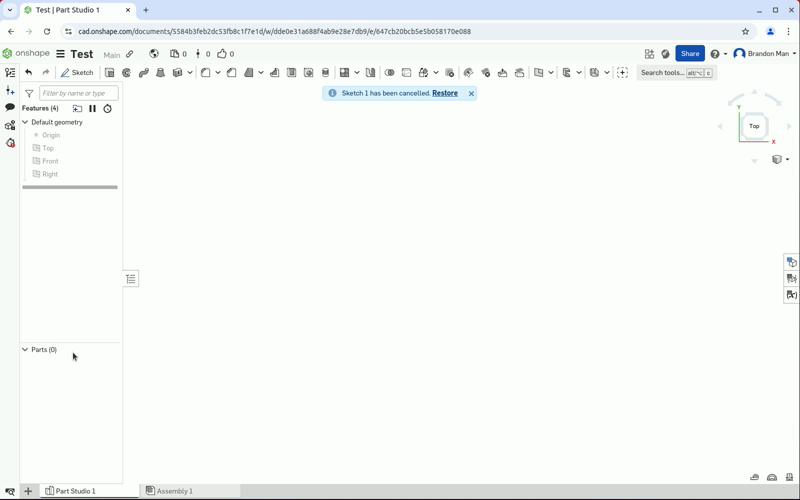
key(space)
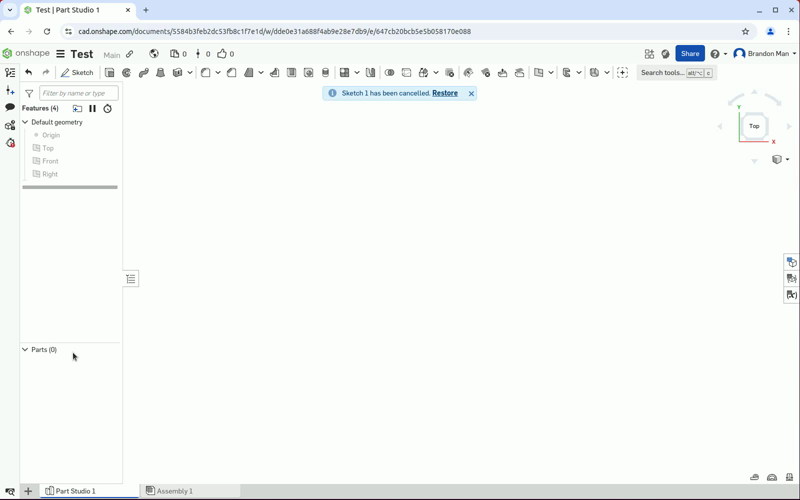
key_down(shift)
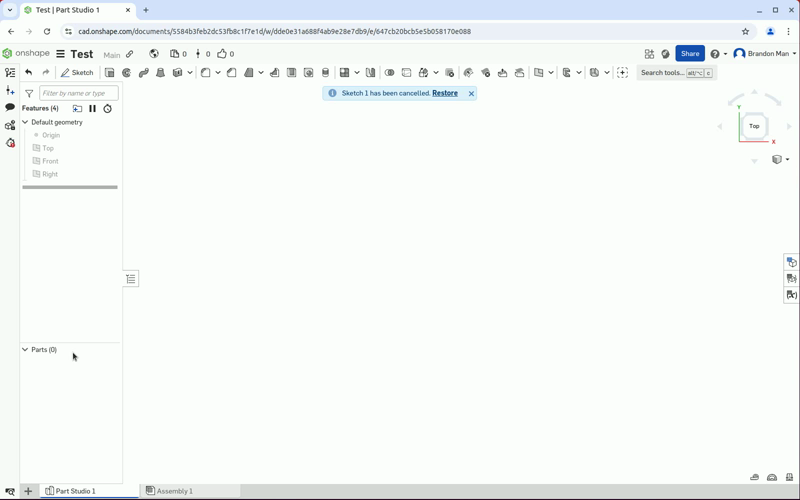
key(up)
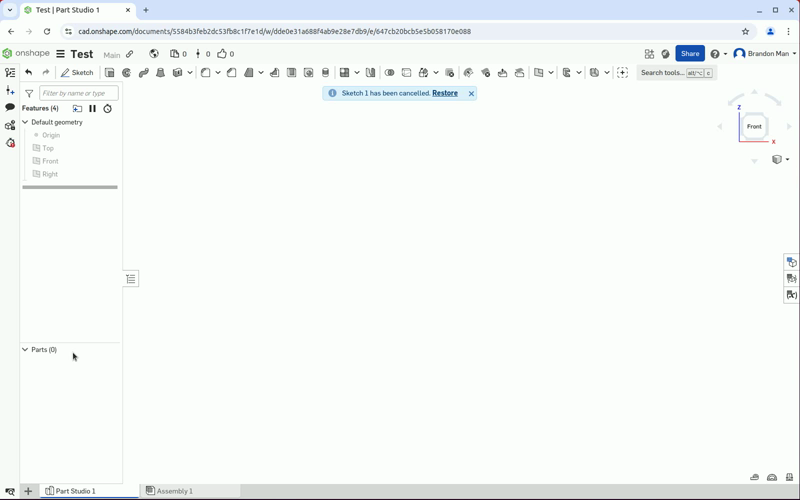
key_up(shift)
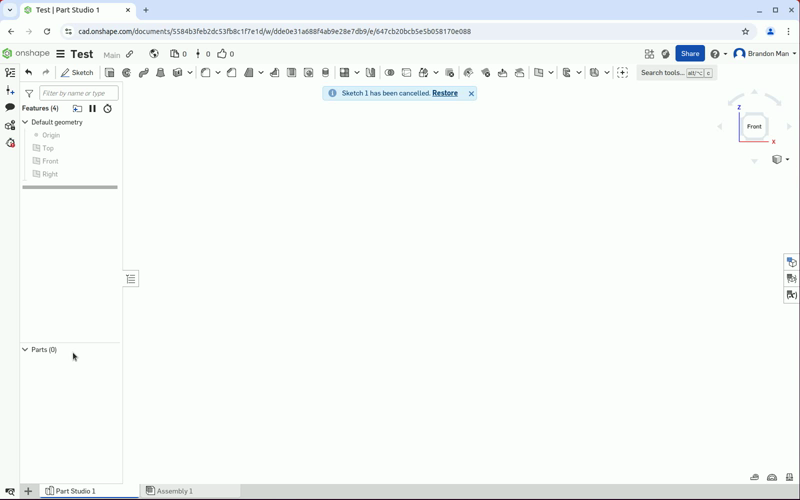
mouse_move(73, 352)
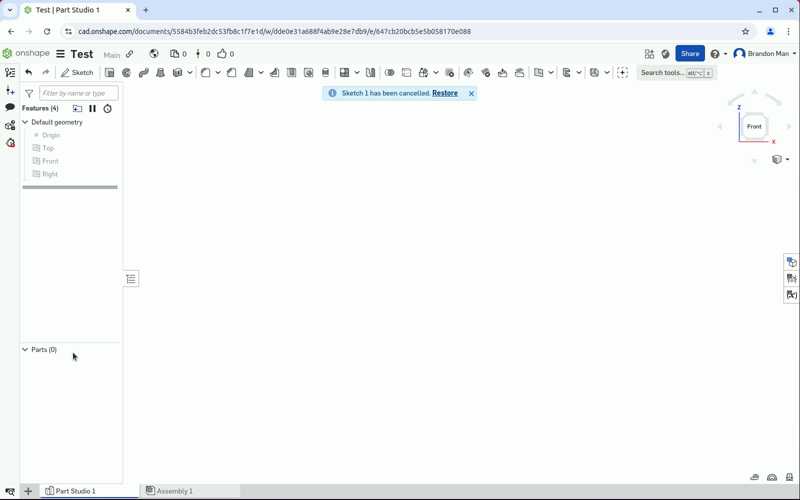
key(shift+y)
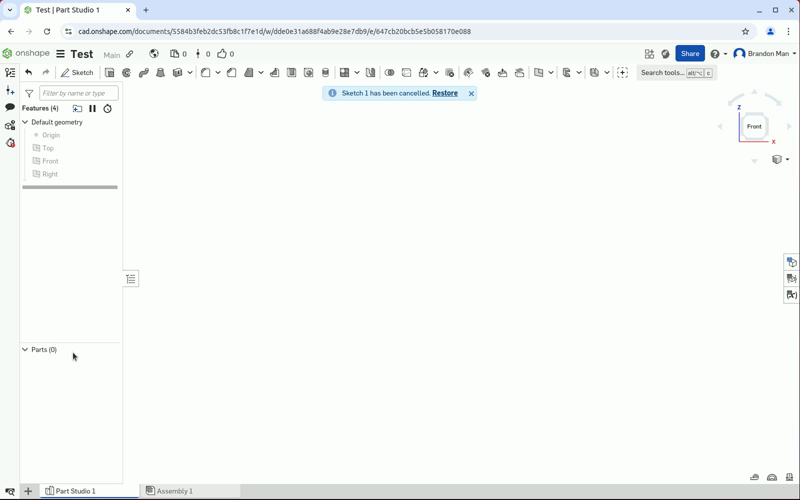
key(shift+s)
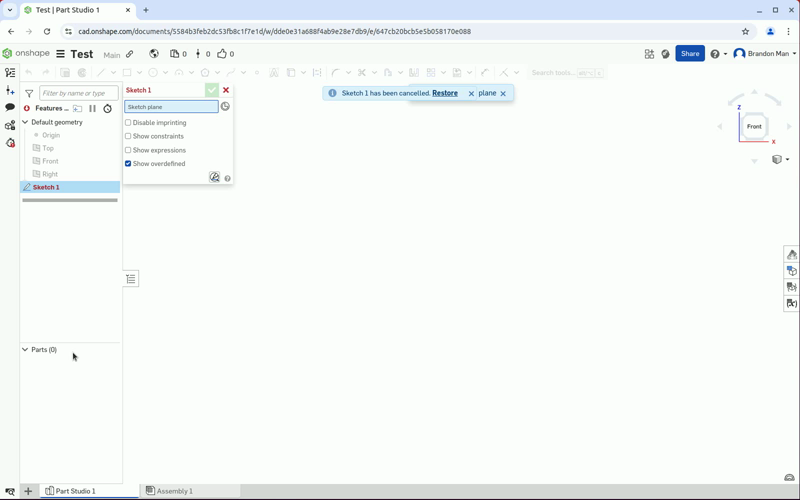
mouse_move(73, 163)
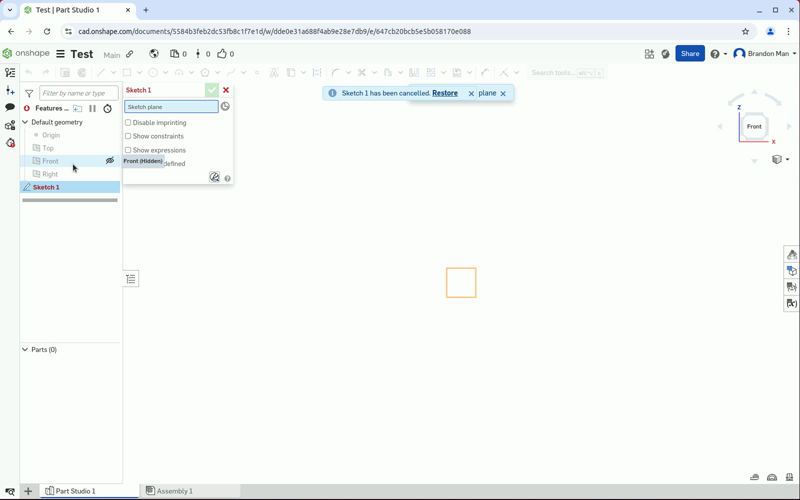
click(73, 163)
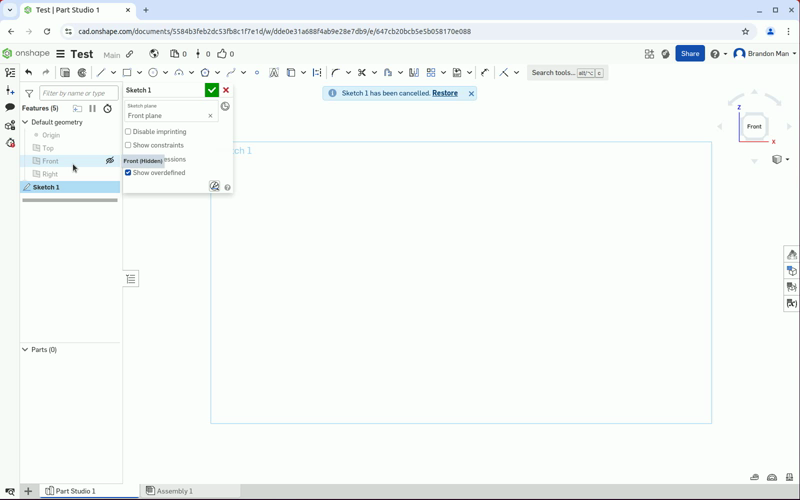
mouse_move(73, 352)
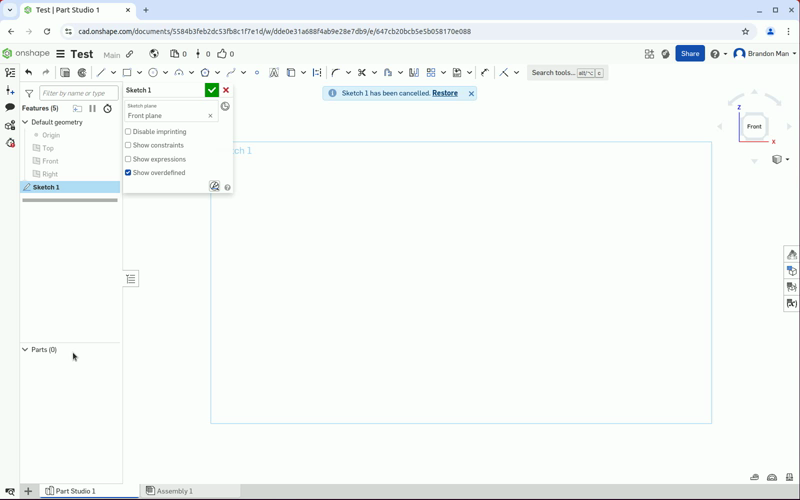
key(y)
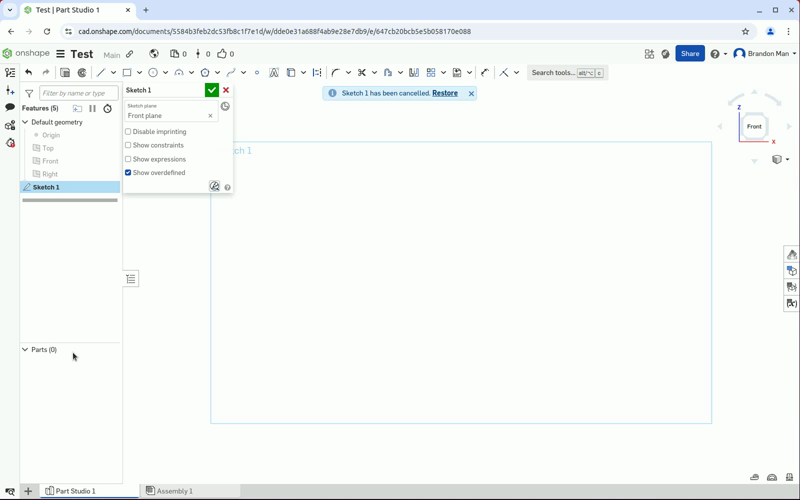
key(l)
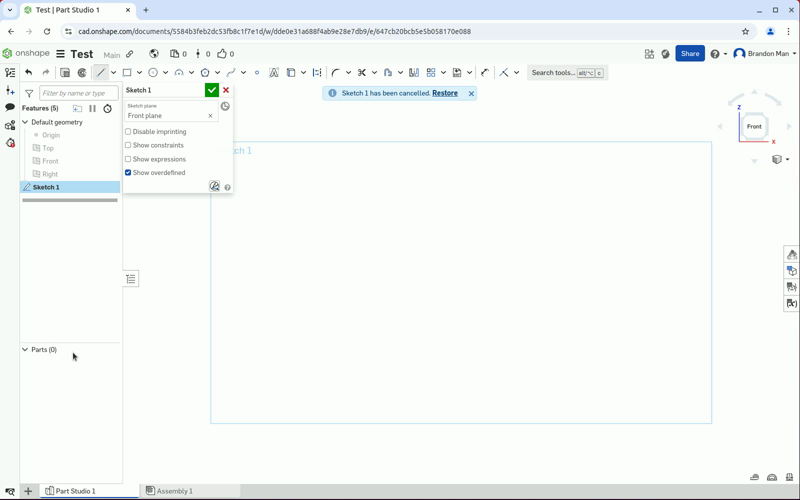
key_down(shift)
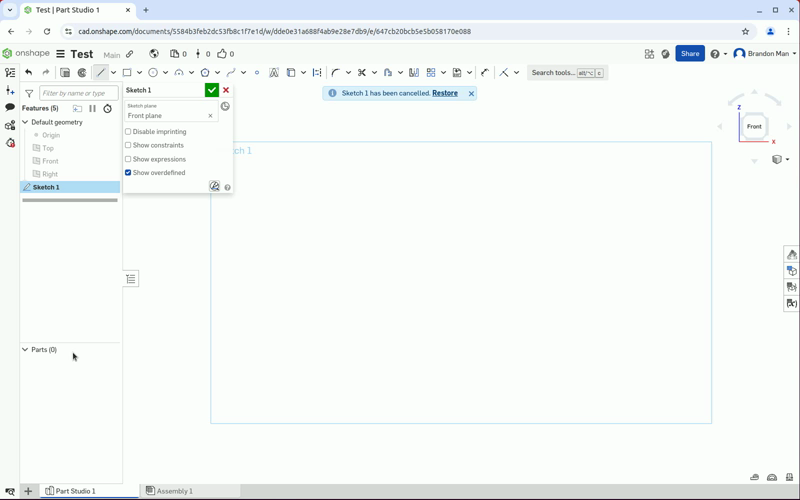
mouse_move(384, 321)
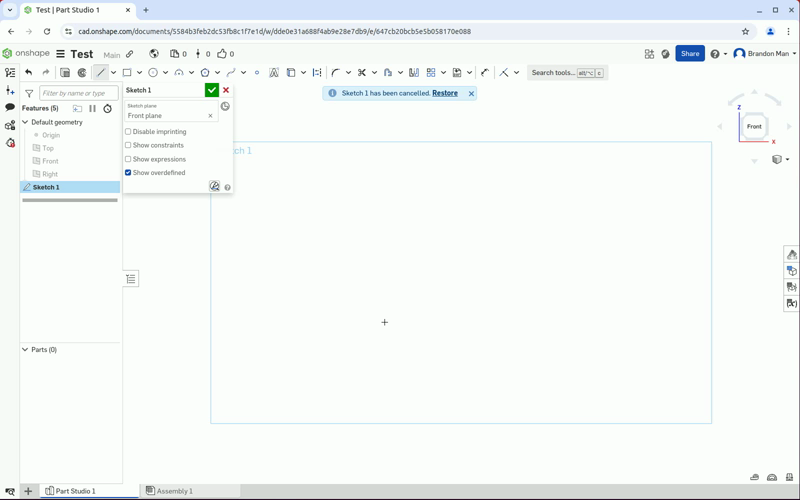
click(384, 321)
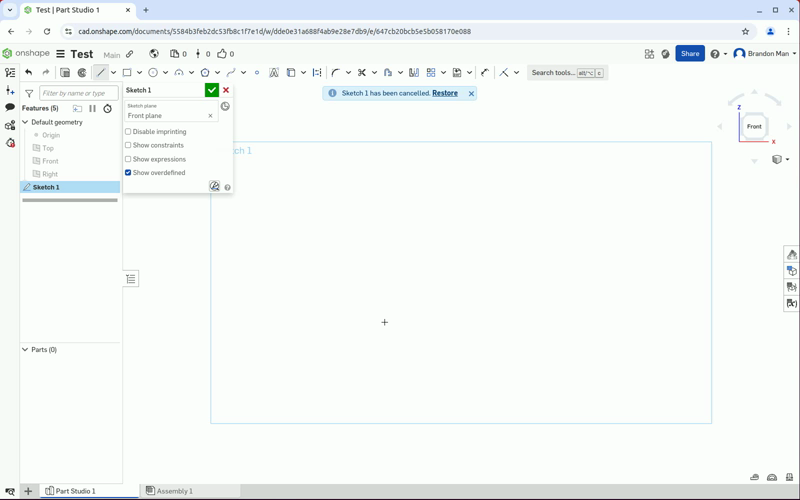
key_up(shift)
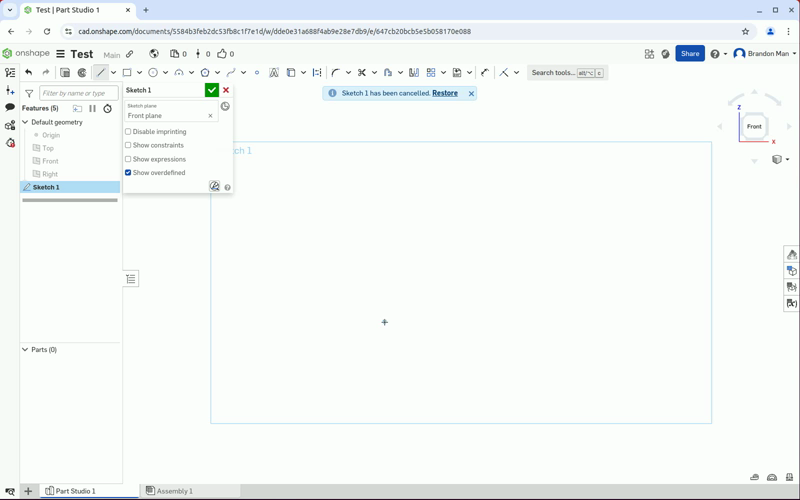
key_down(shift)
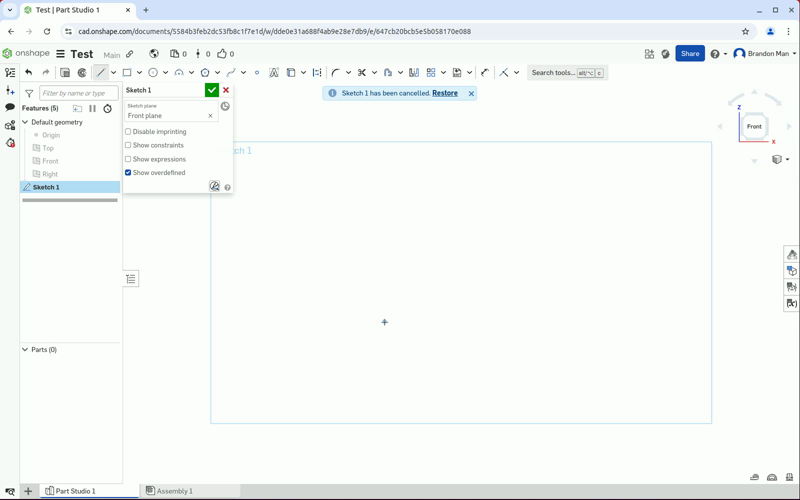
mouse_move(535, 321)
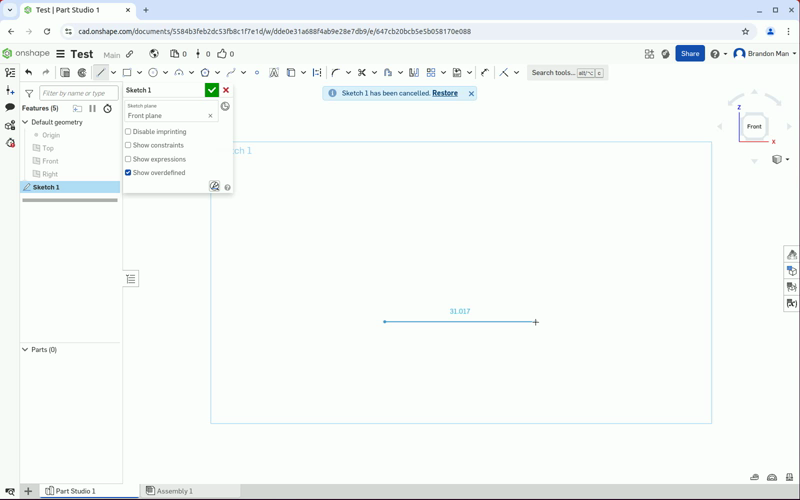
click(535, 321)
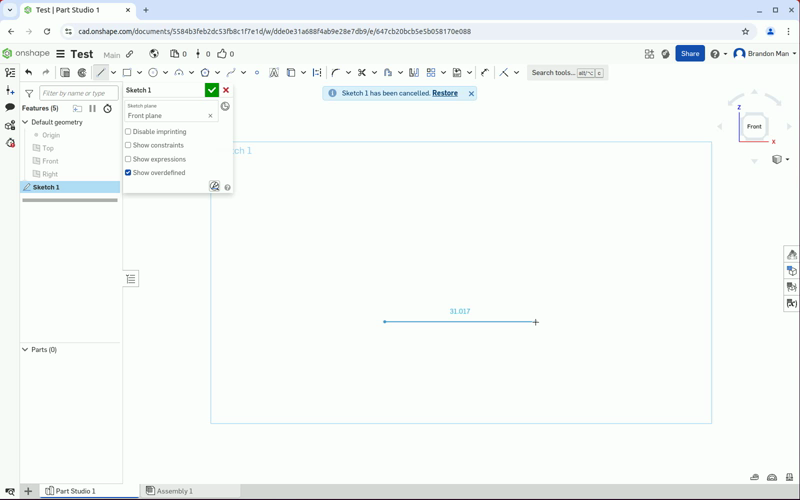
key_up(shift)
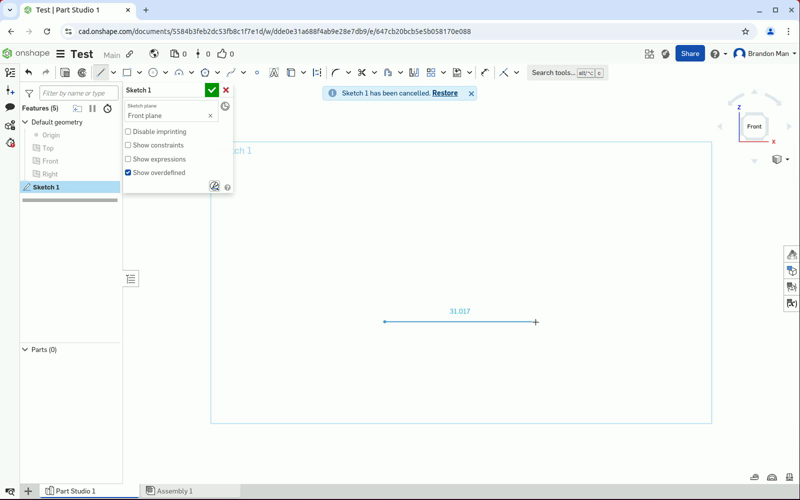
key_down(shift)
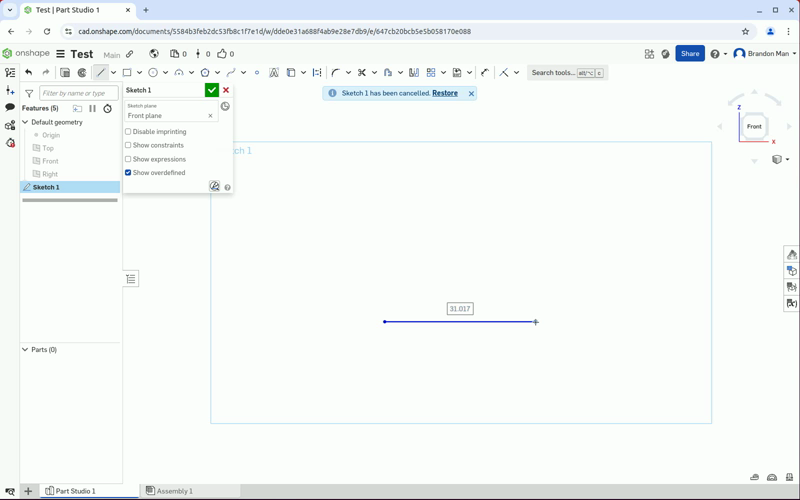
mouse_move(535, 170)
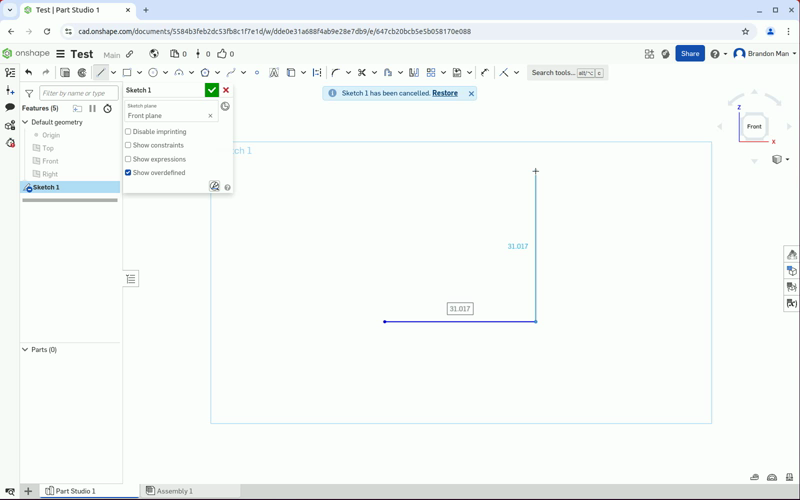
click(535, 170)
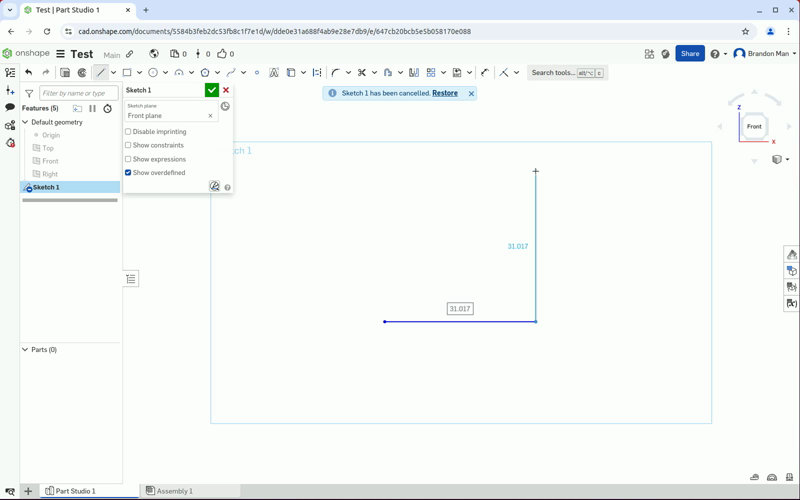
key_up(shift)
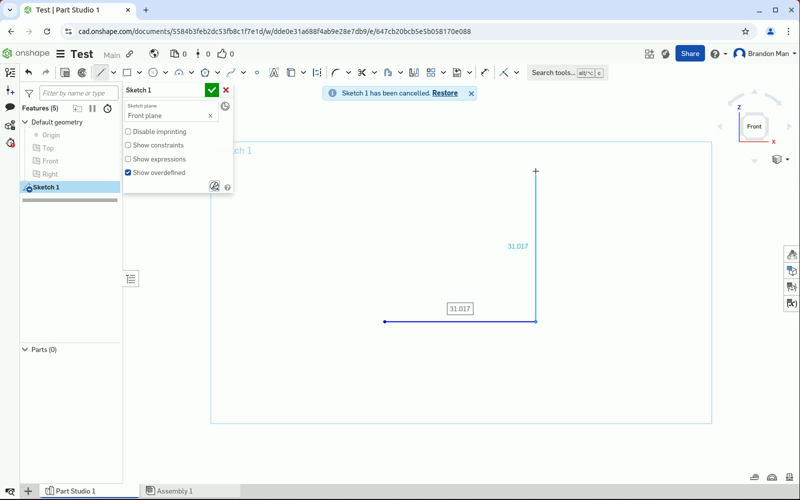
key_down(shift)
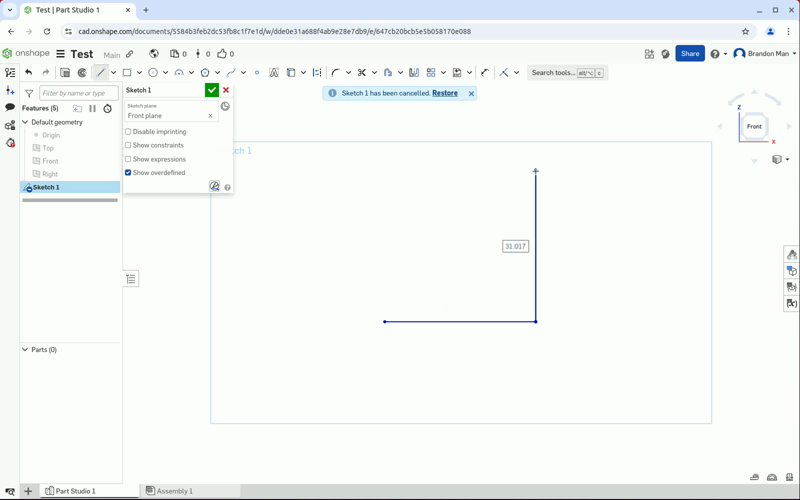
mouse_move(384, 170)
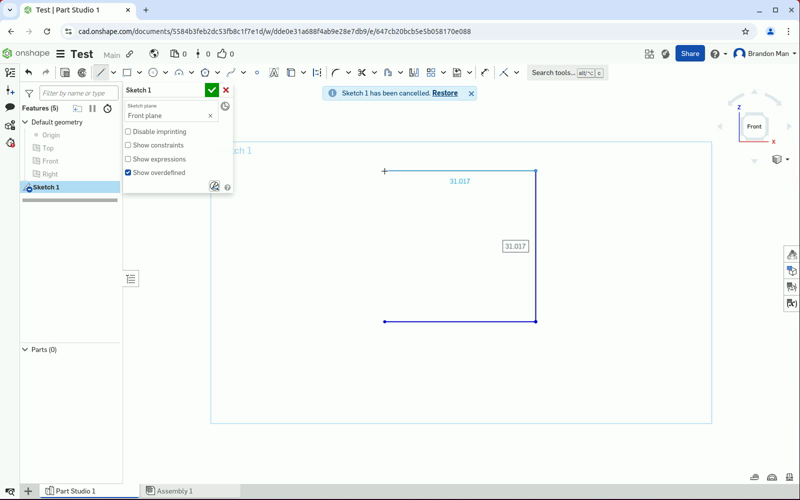
click(384, 170)
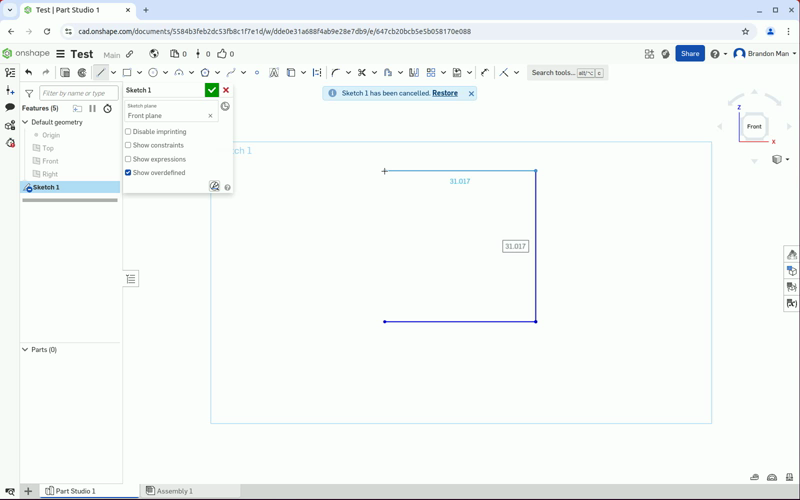
key_up(shift)
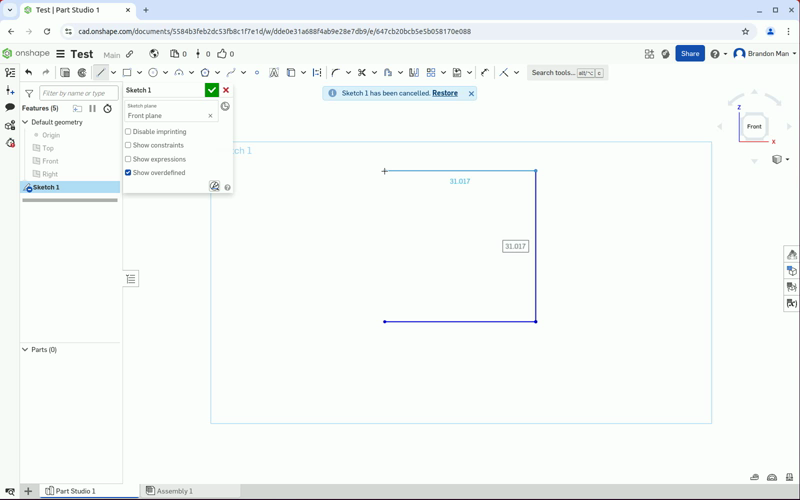
key_down(shift)
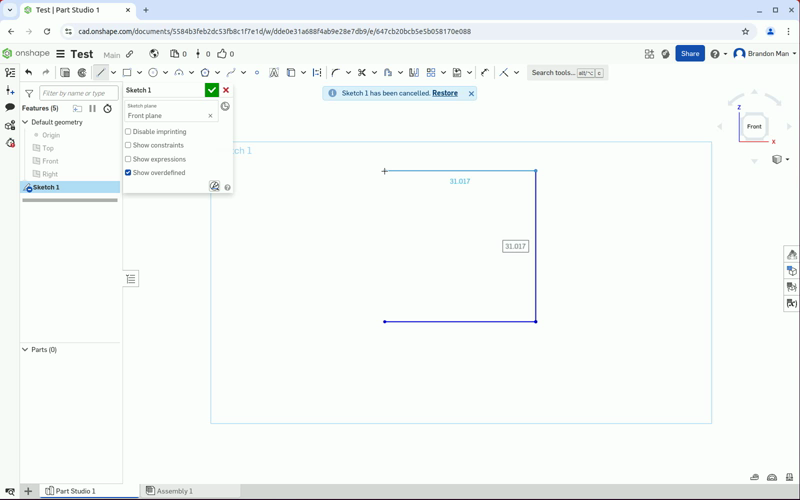
mouse_move(384, 321)
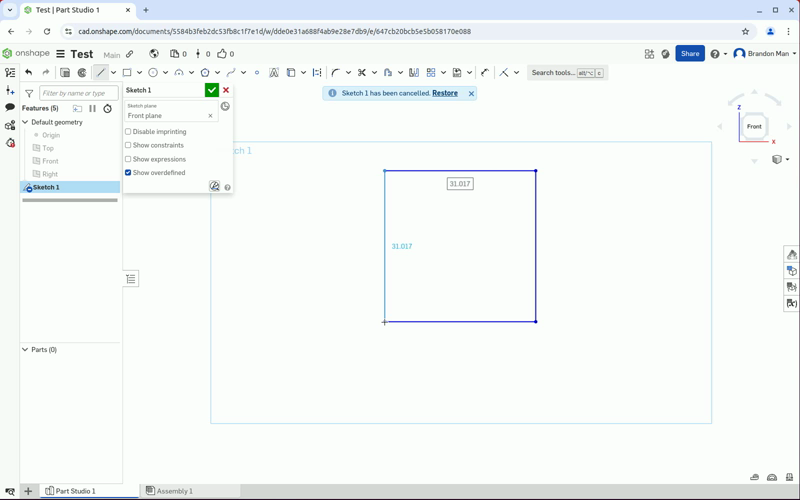
key_up(shift)
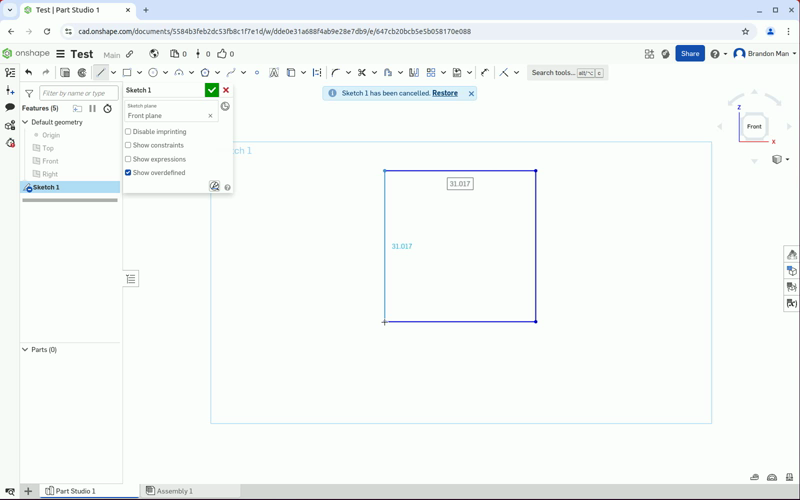
click(384, 321)
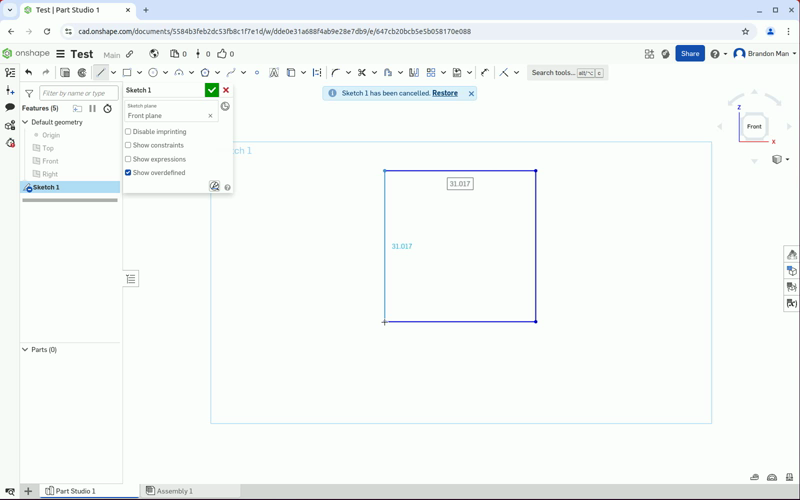
key(esc)
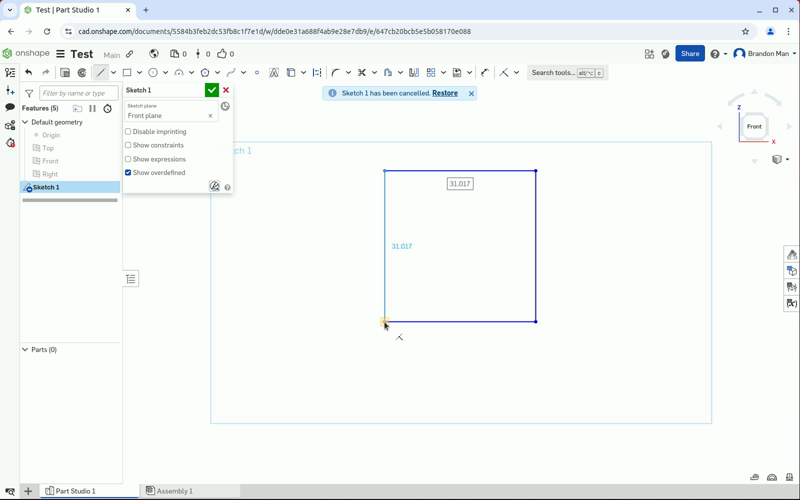
mouse_move(436, 196)
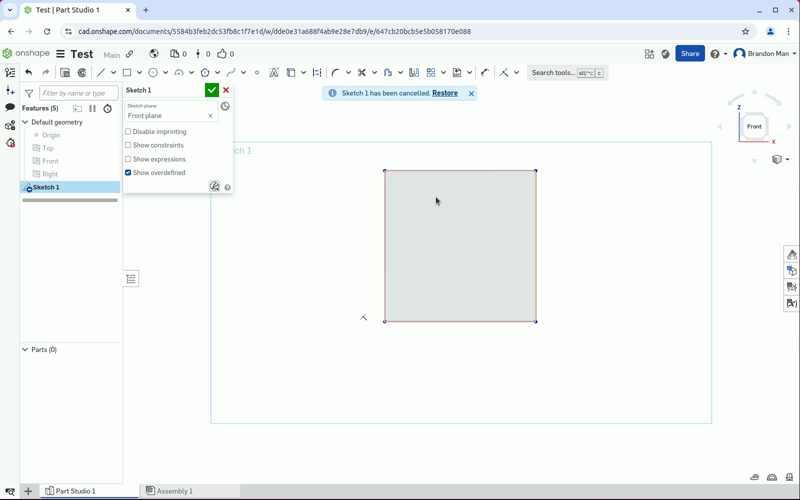
click(436, 196)
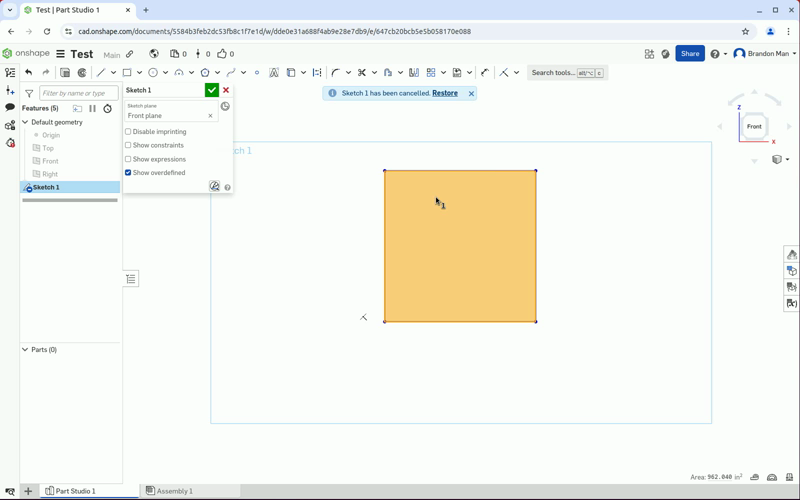
mouse_move(73, 352)
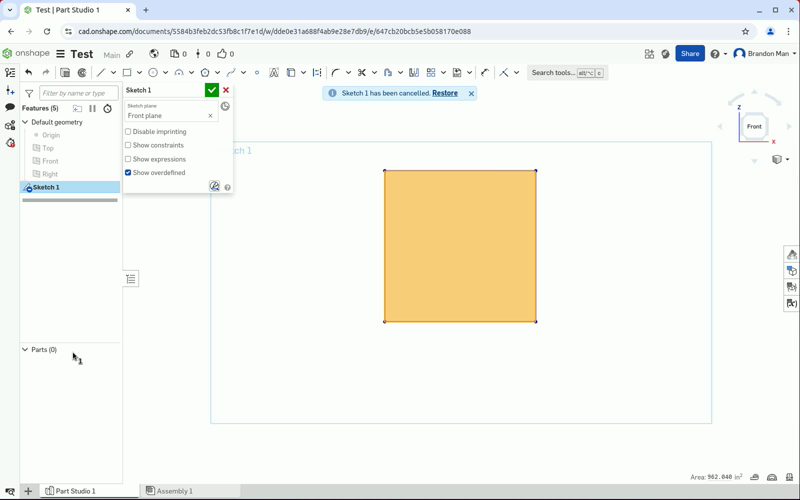
key(shift+y)
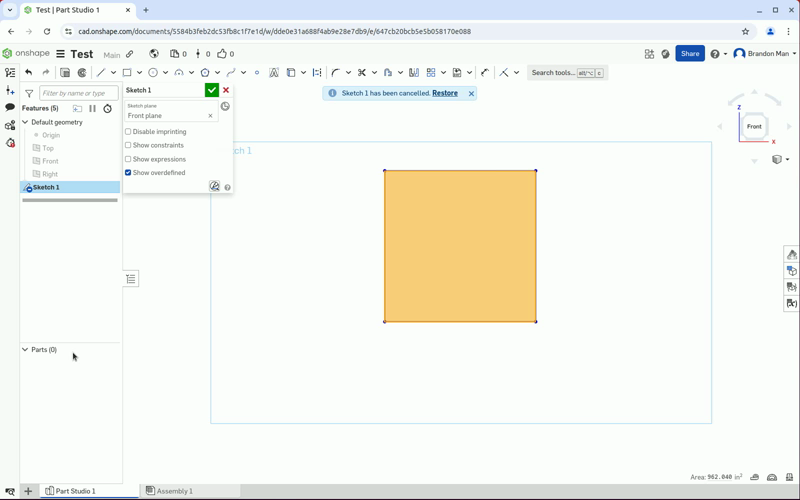
key(shift+e)
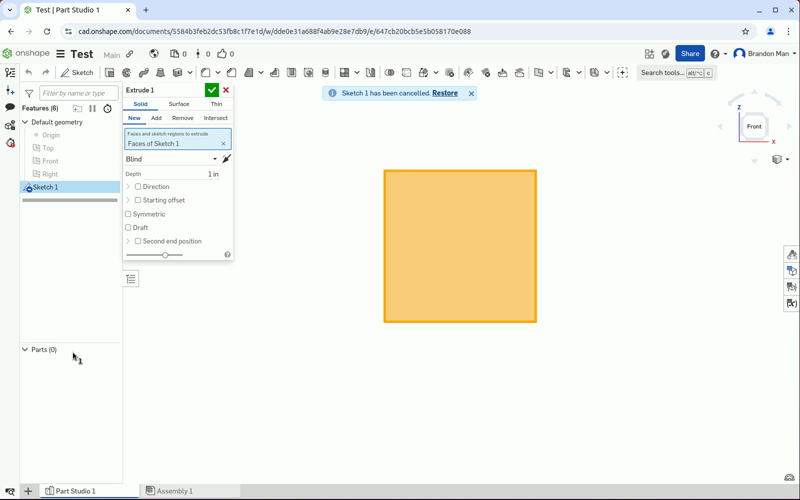
mouse_move(143, 106)
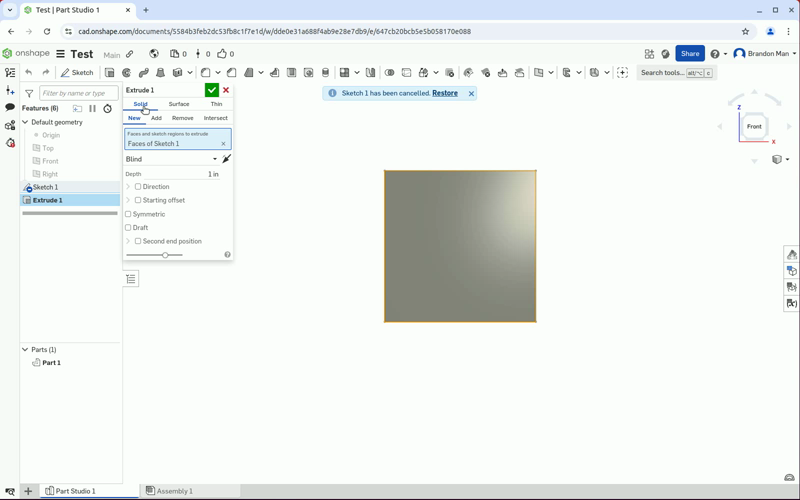
click(143, 106)
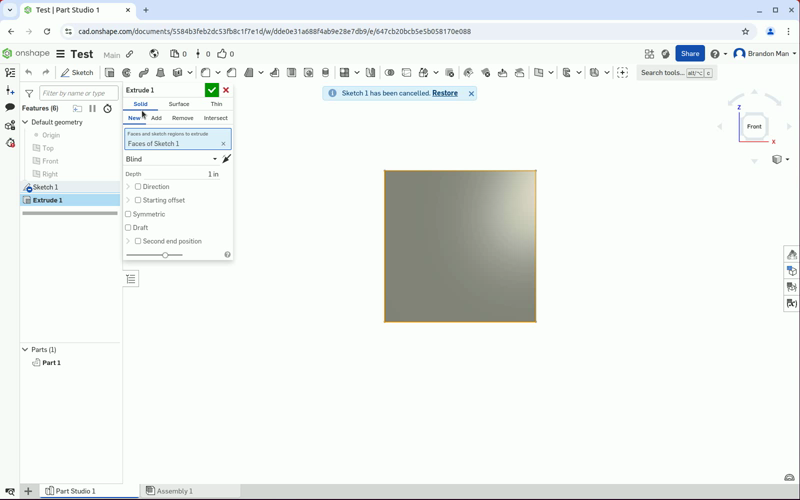
mouse_move(137, 120)
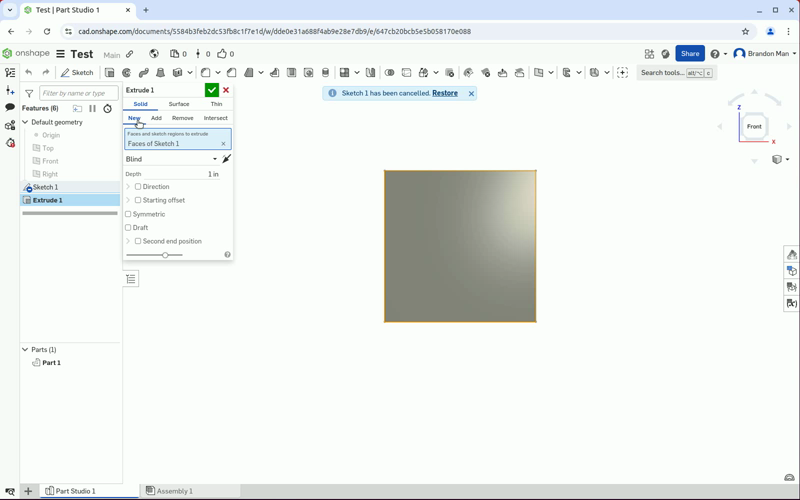
click(137, 120)
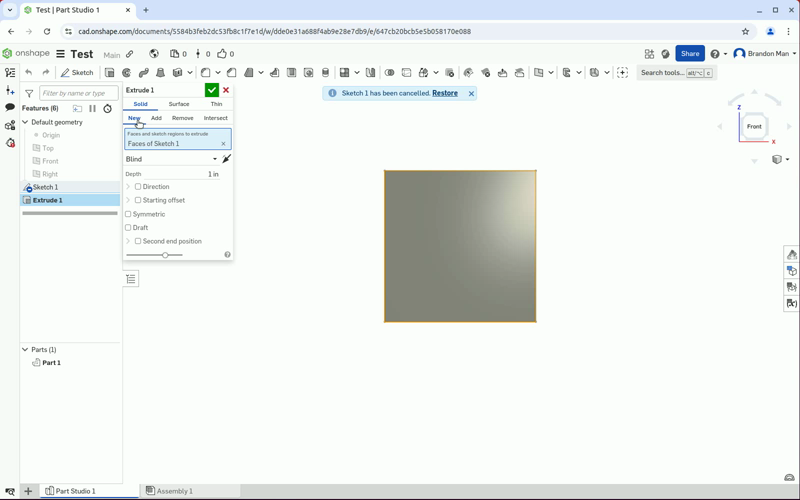
key(tab, 4)
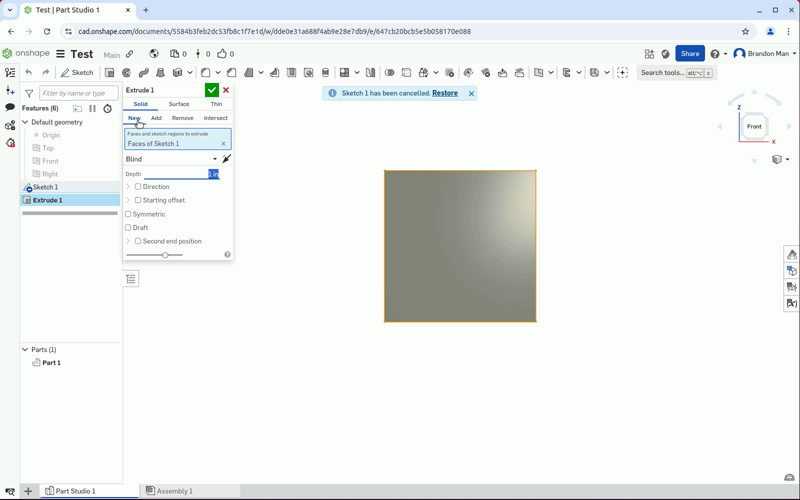
text(1.444)
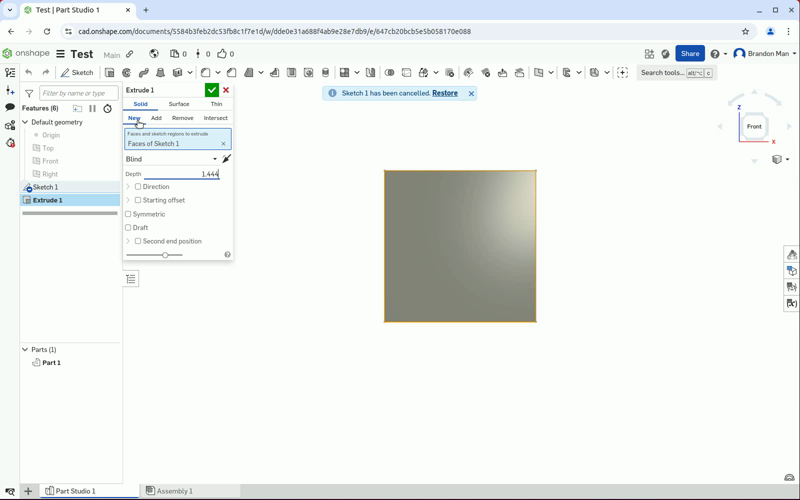
key(enter)
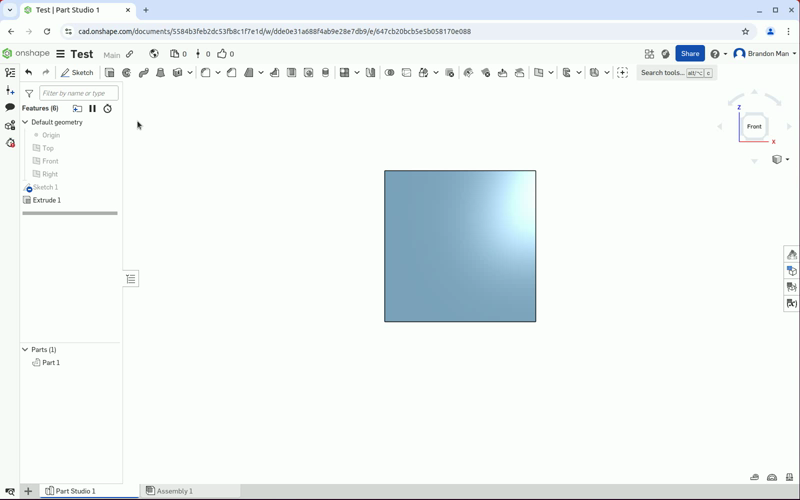
key(shift+h)
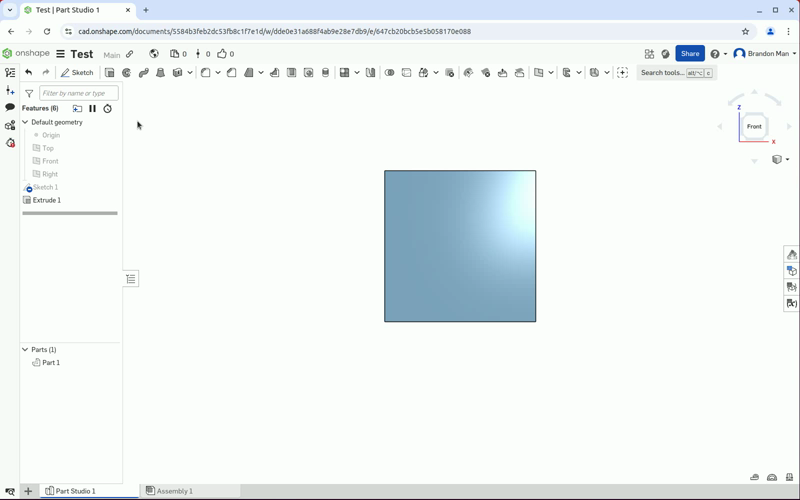
key(shift+h)
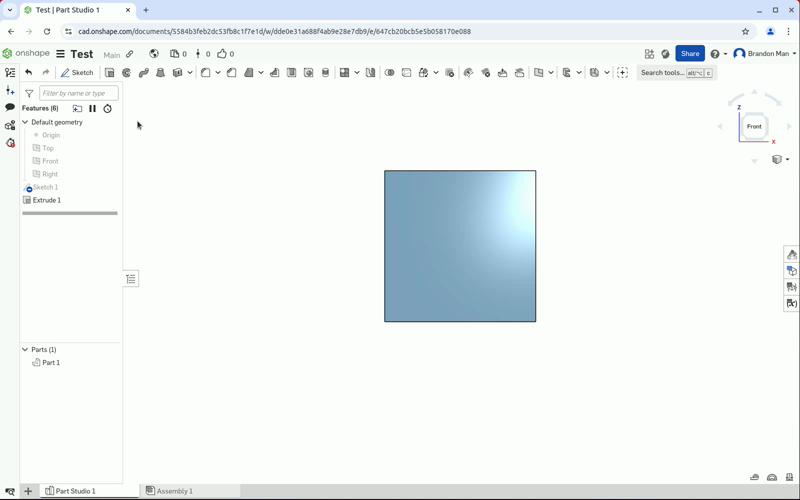
mouse_move(73, 189)
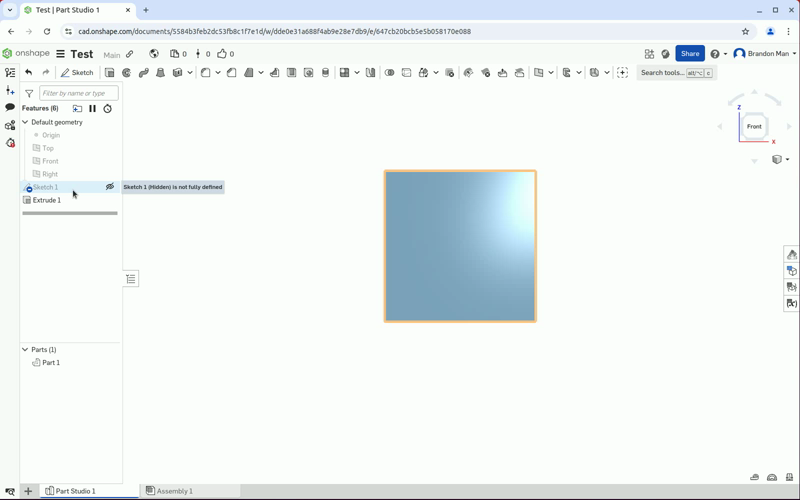
click(73, 189)
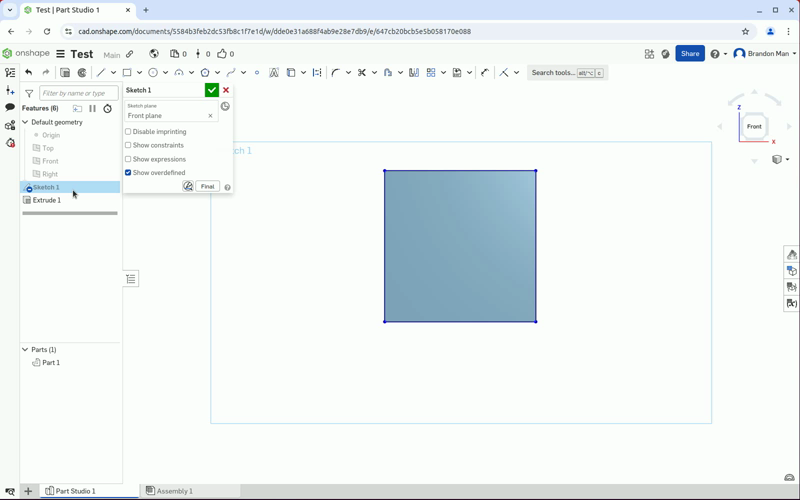
mouse_move(229, 92)
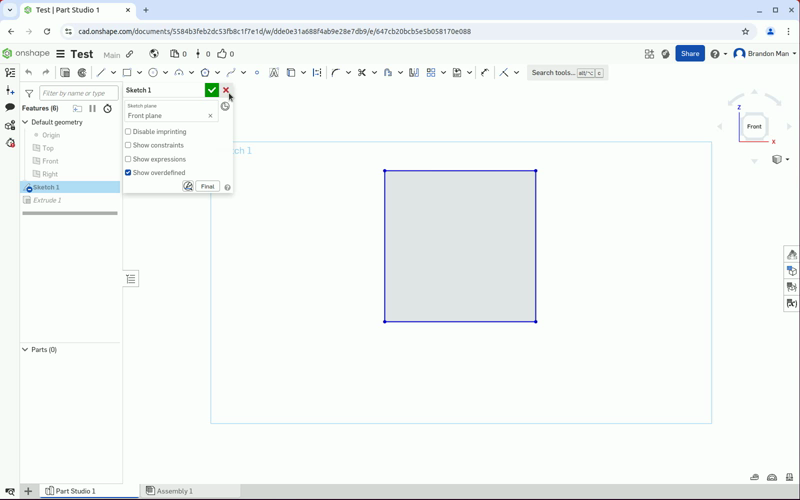
click(229, 92)
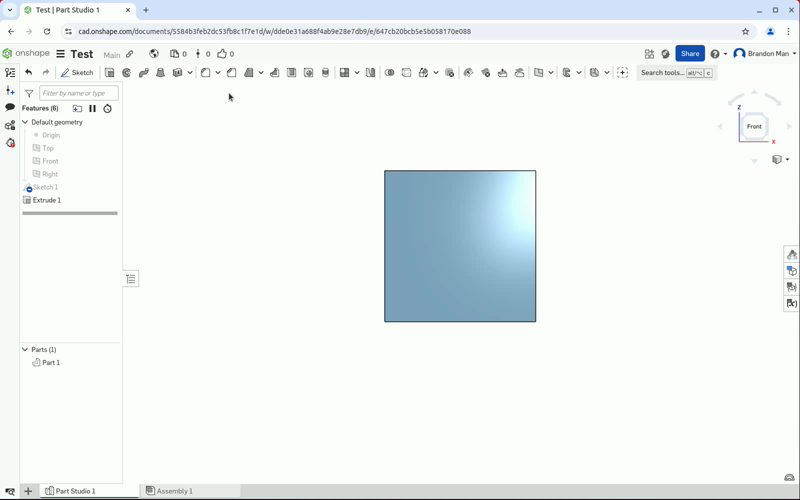
mouse_move(541, 75)
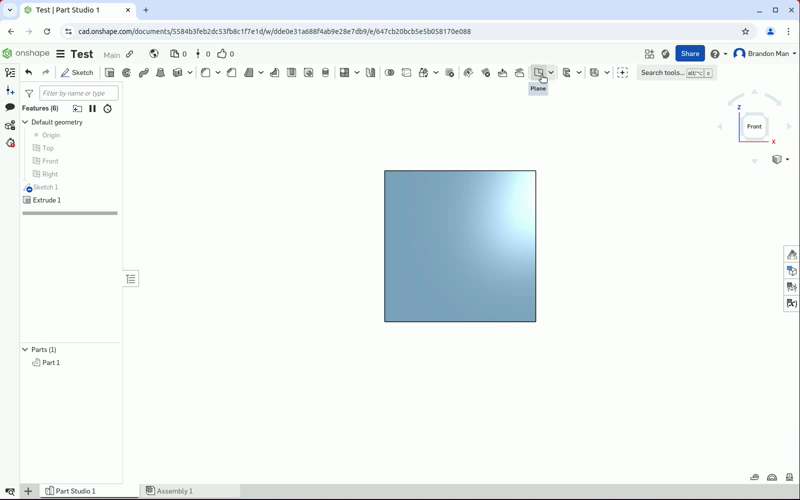
click(541, 75)
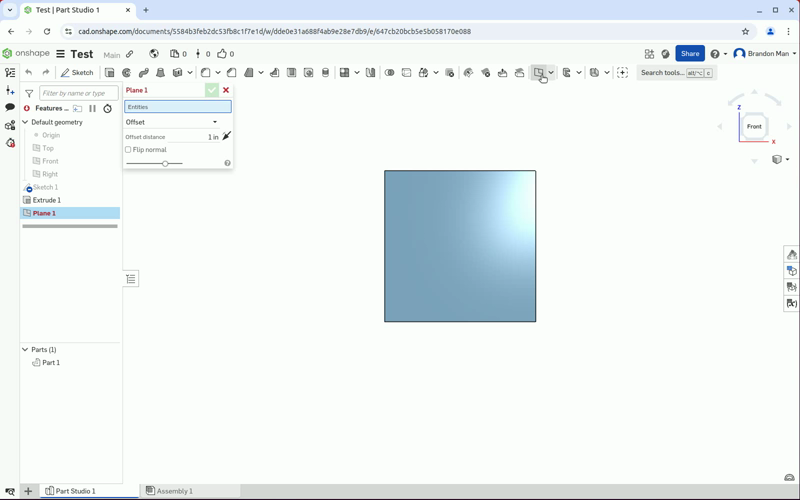
mouse_move(73, 163)
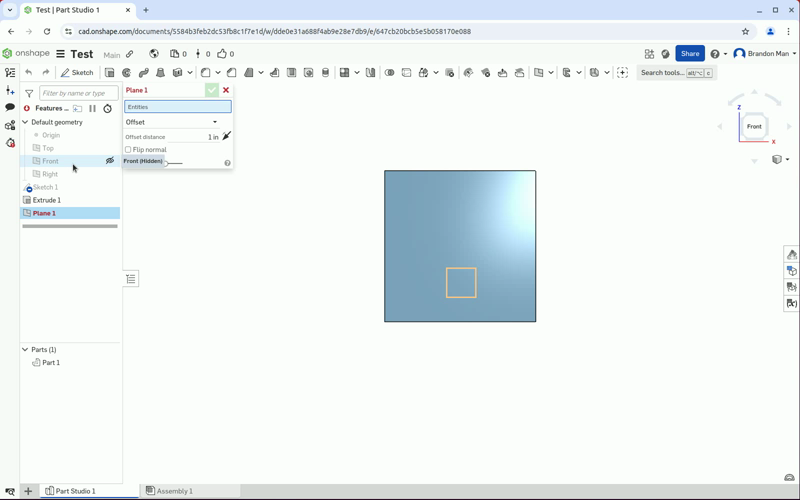
click(73, 163)
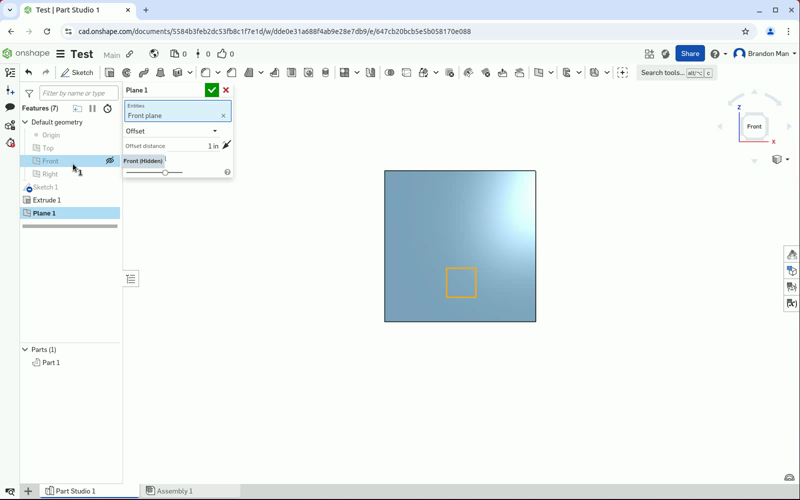
key(tab, 2)
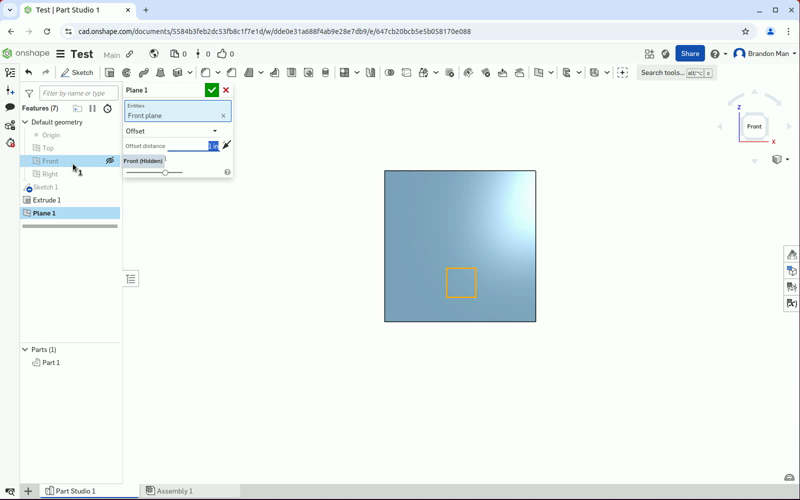
text(1.448)
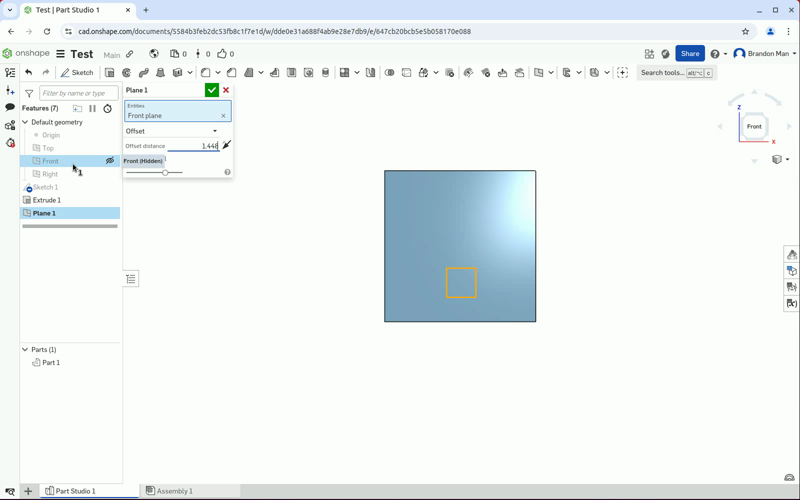
key(enter, 2)
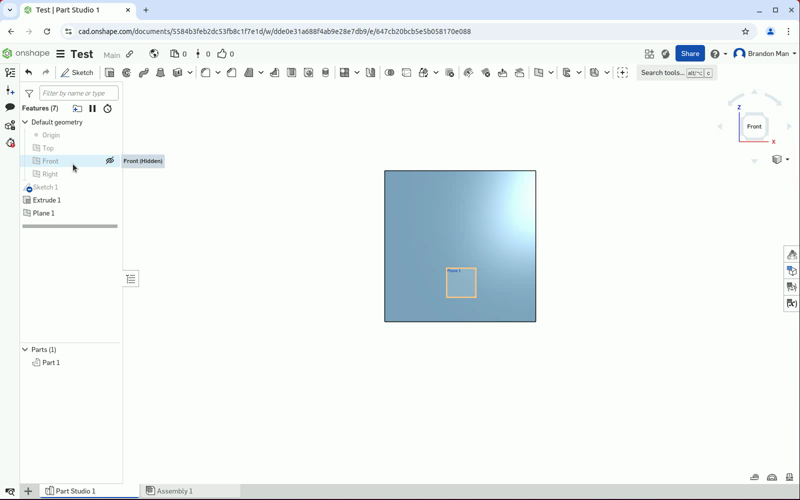
key(shift+s)
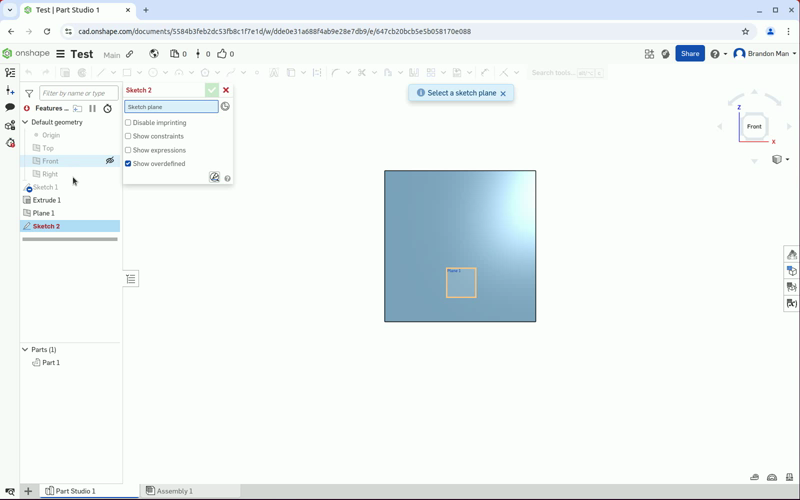
mouse_move(73, 215)
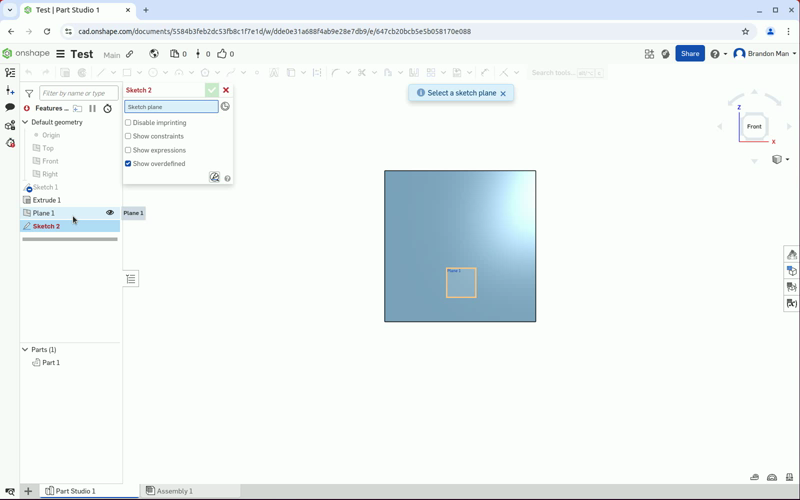
click(73, 215)
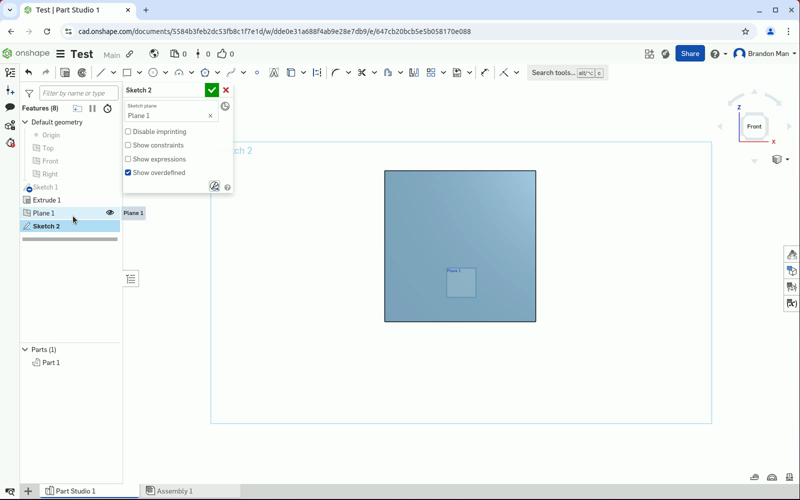
mouse_move(73, 352)
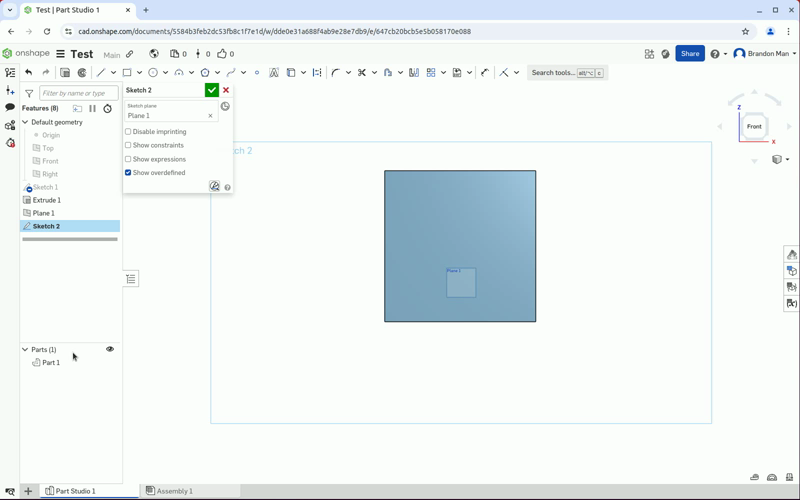
key(y)
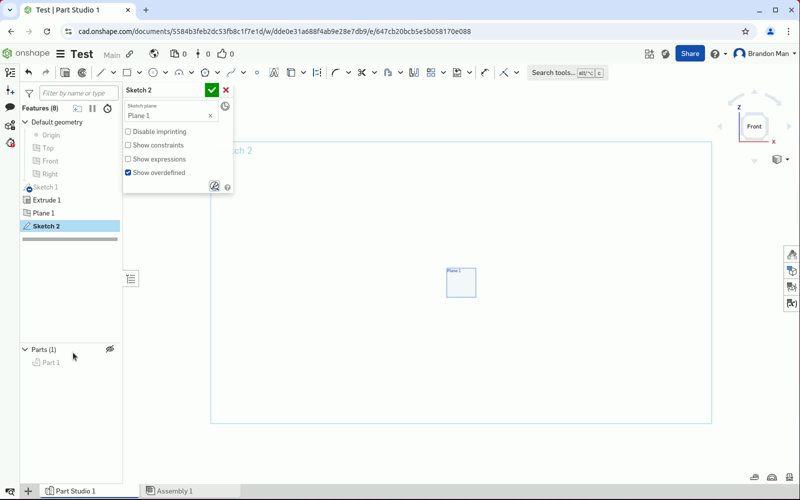
key(c)
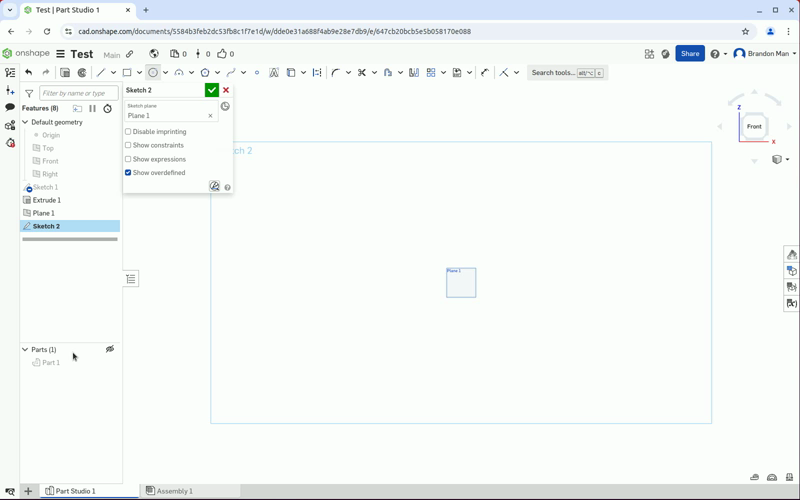
key_down(shift)
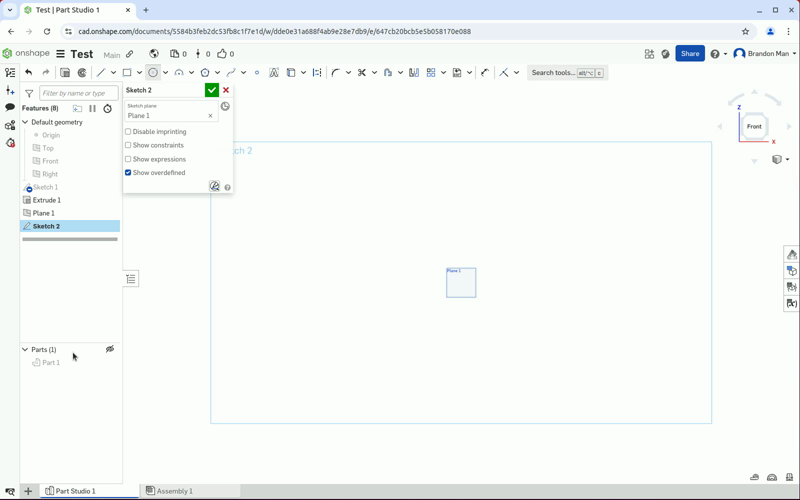
mouse_move(443, 246)
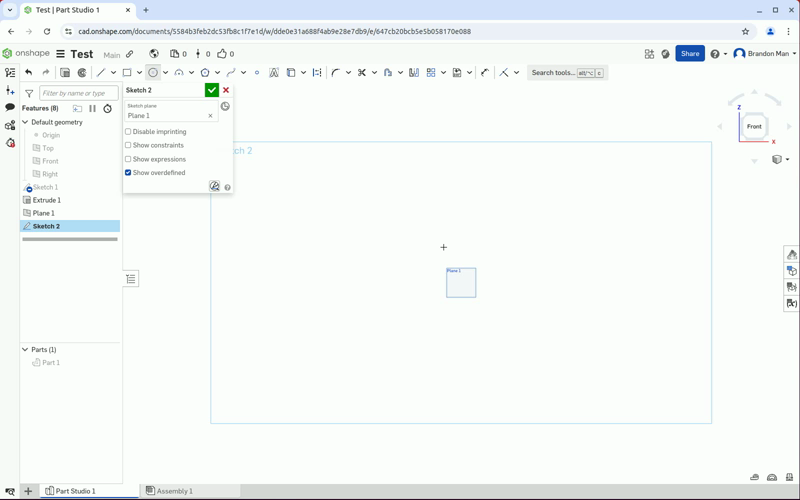
click(443, 246)
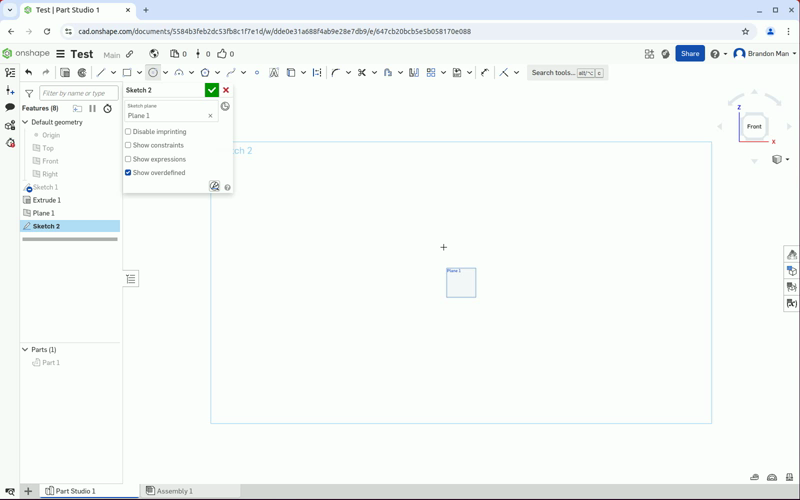
key_up(shift)
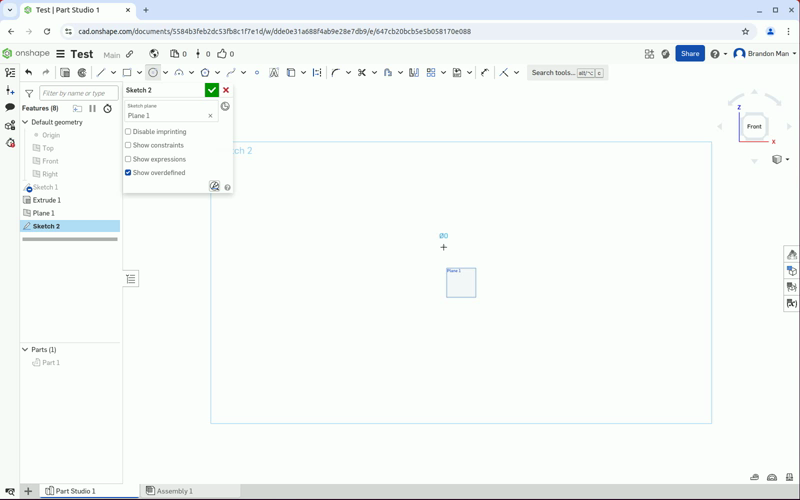
mouse_move(447, 246)
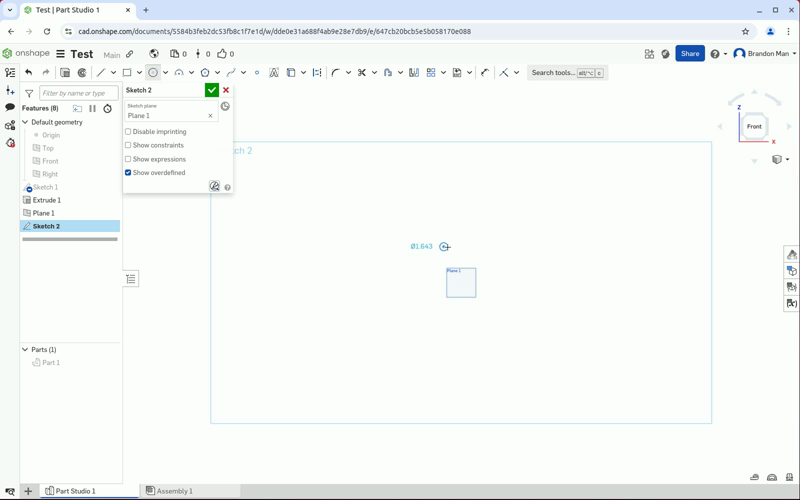
click(447, 246)
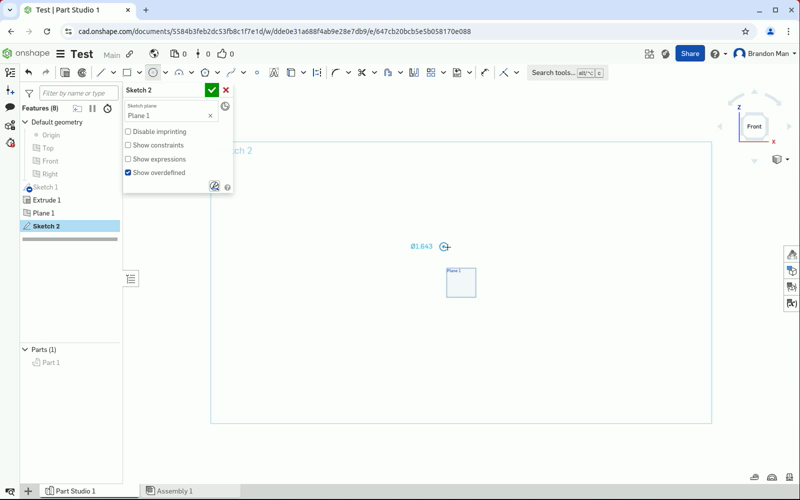
key(esc)
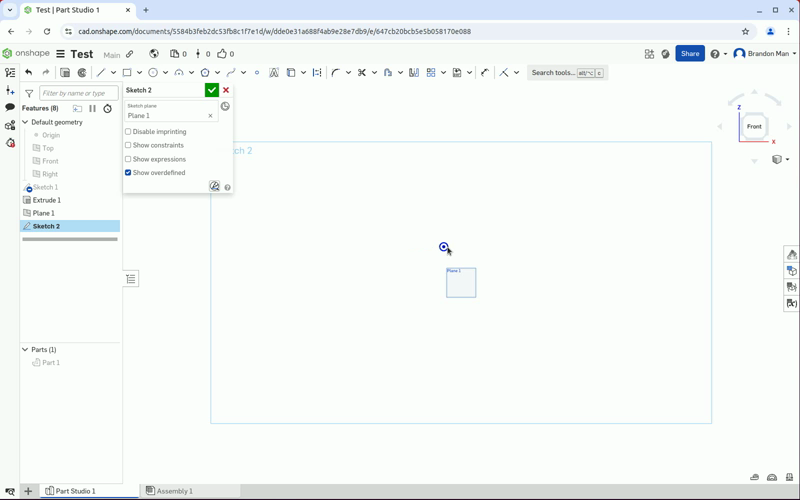
mouse_move(445, 247)
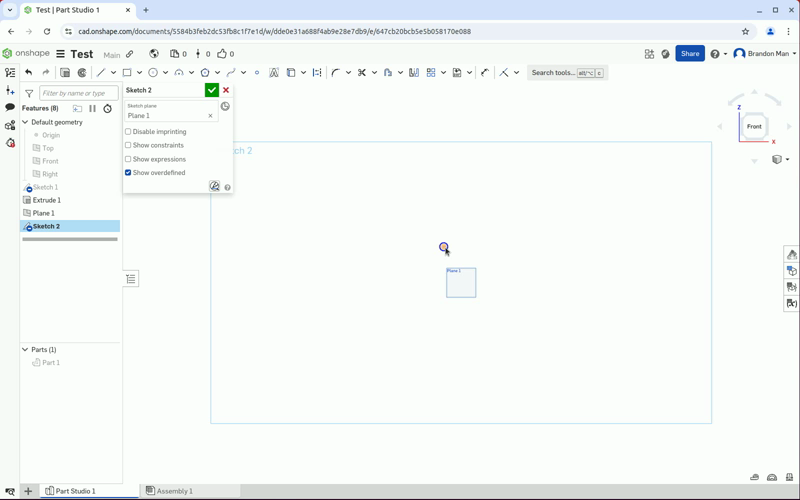
scroll(6)
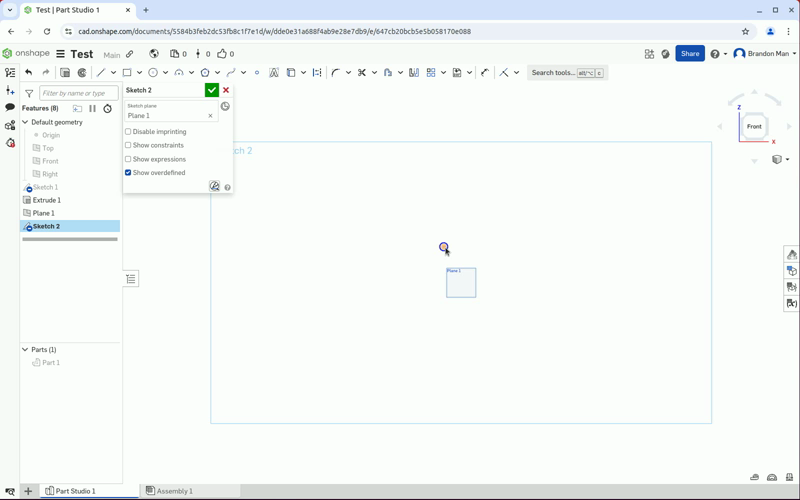
scroll(6)
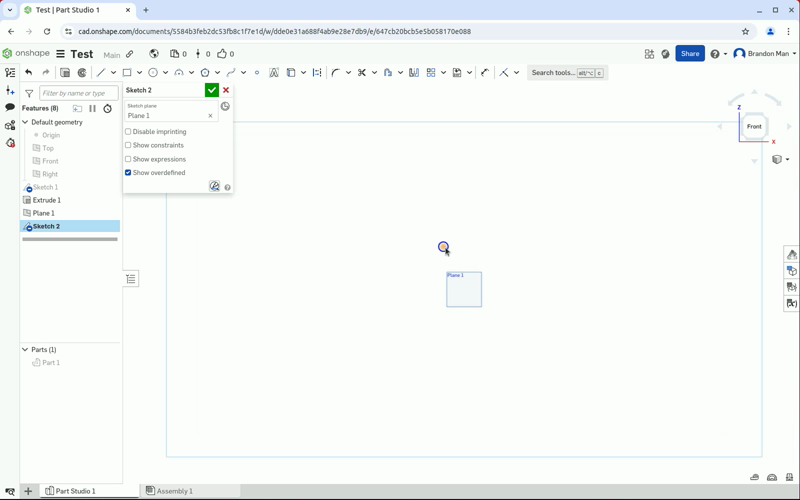
scroll(6)
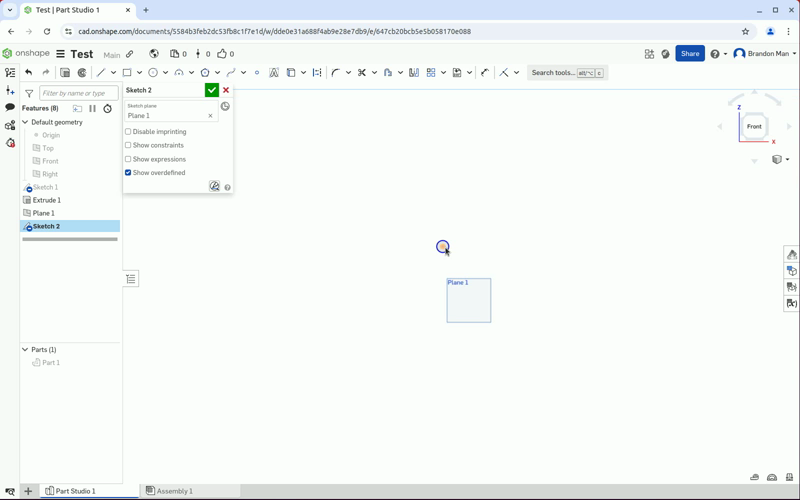
scroll(6)
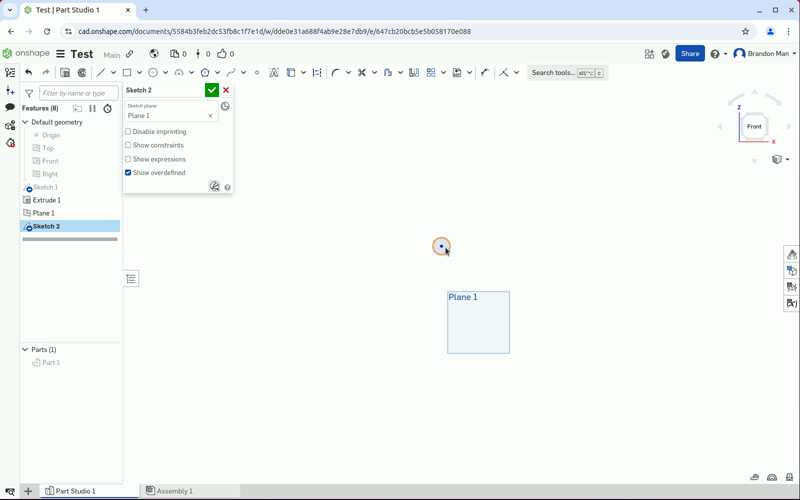
scroll(6)
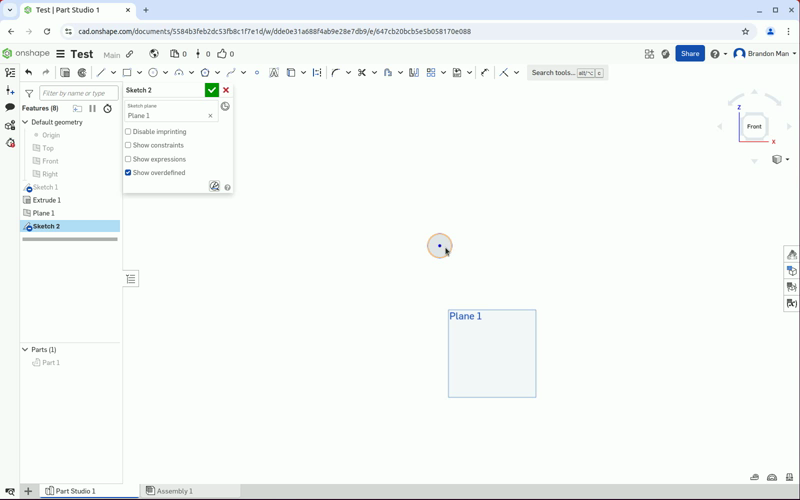
scroll(6)
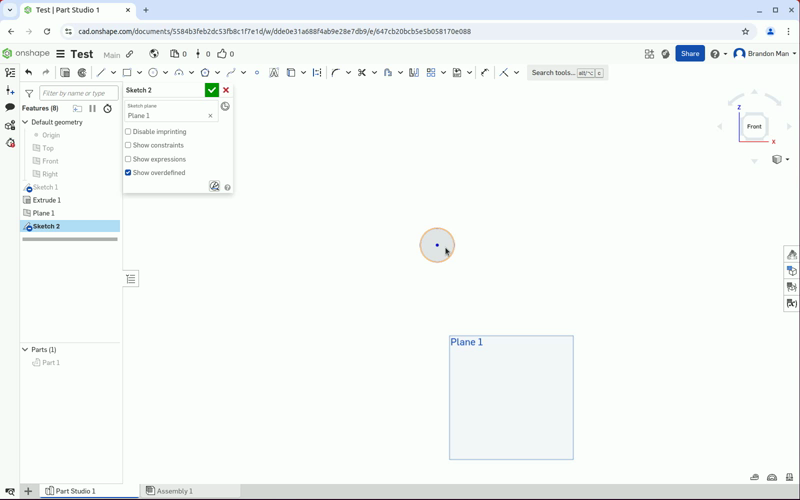
scroll(6)
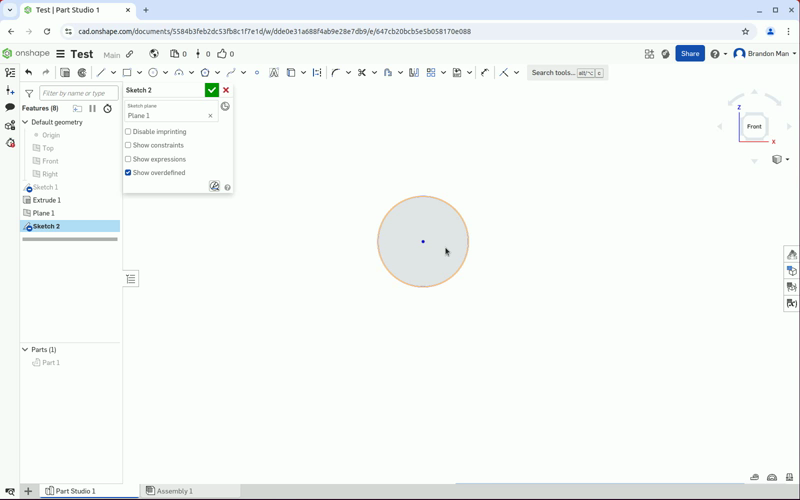
click(445, 247)
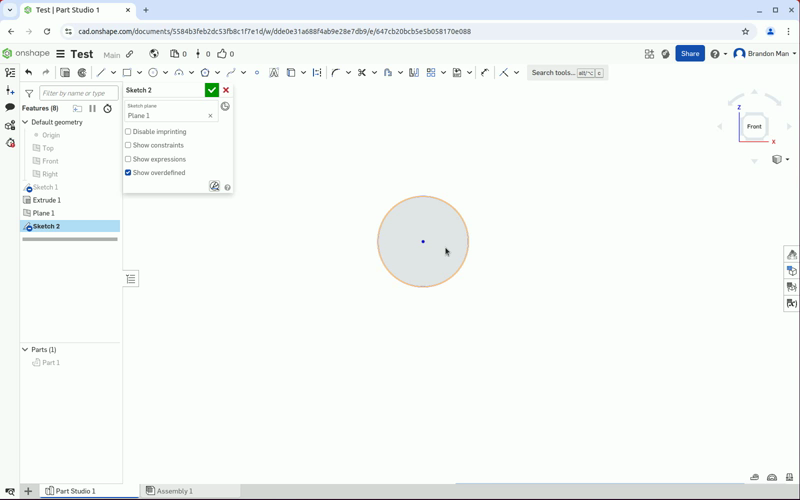
scroll(-6)
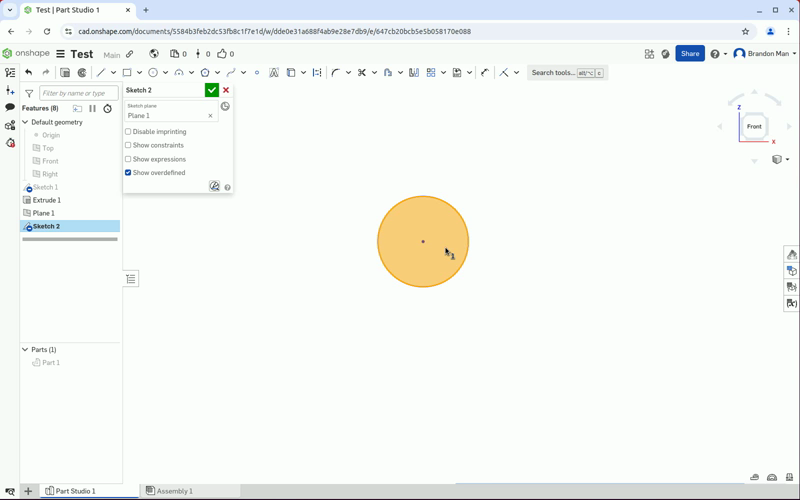
scroll(-6)
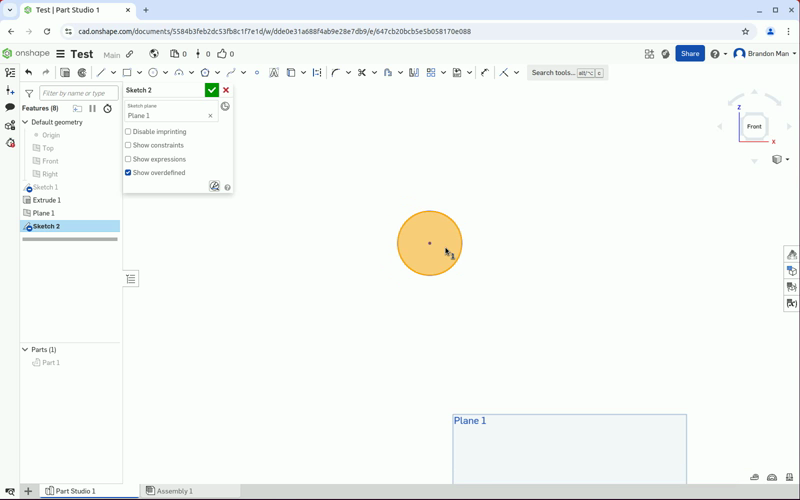
scroll(-6)
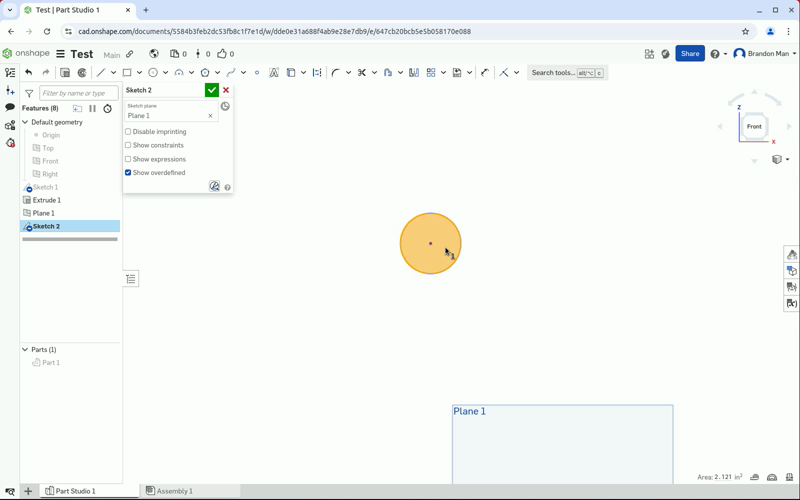
scroll(-6)
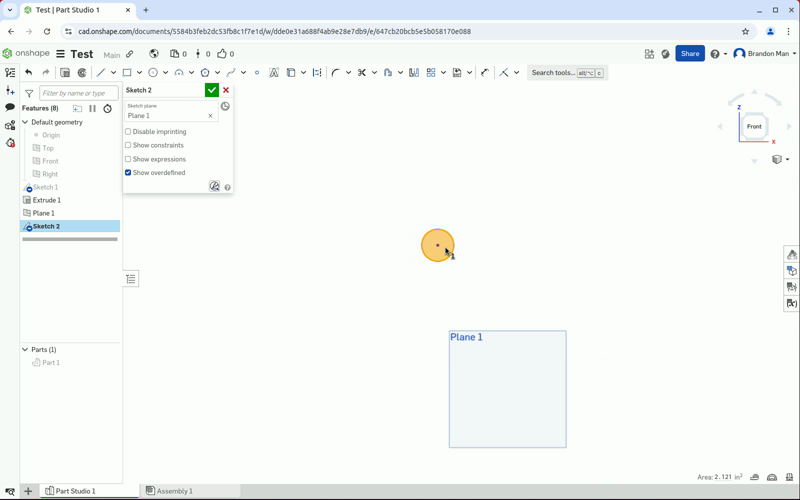
scroll(-6)
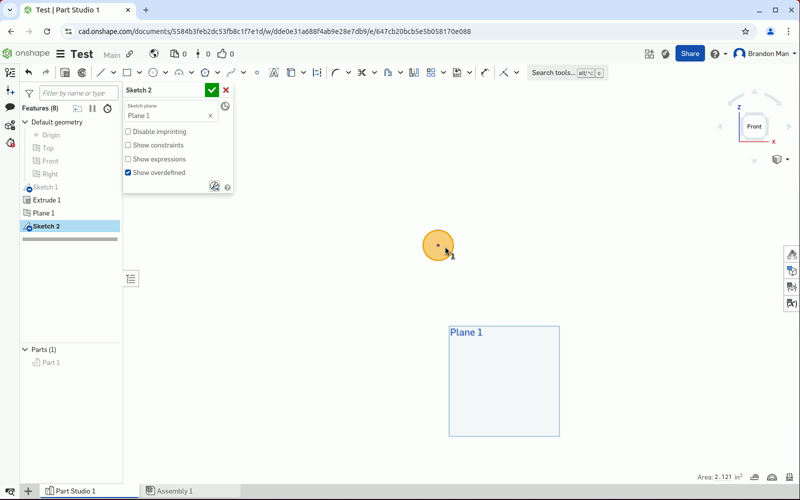
scroll(-6)
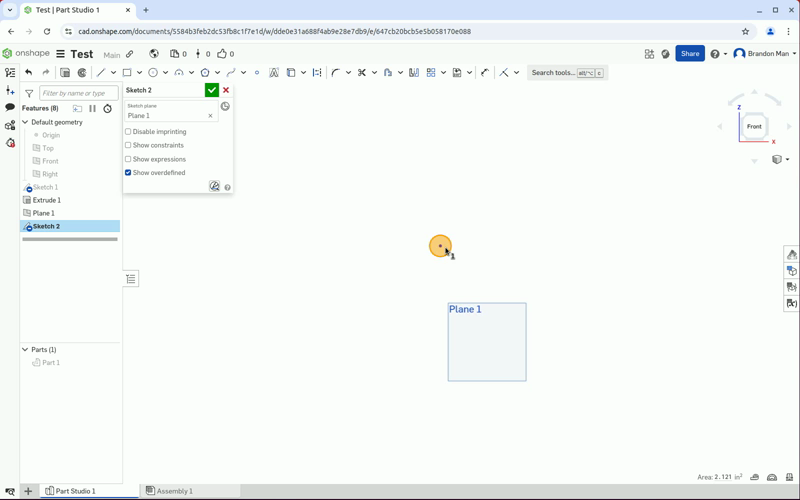
scroll(-6)
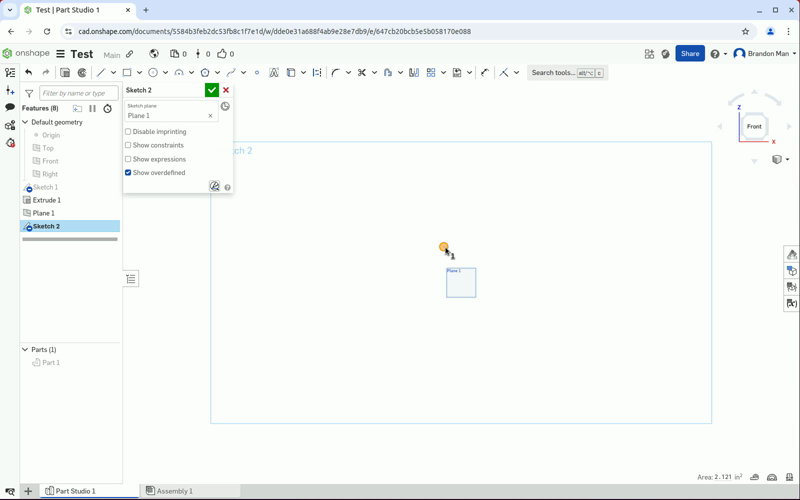
mouse_move(73, 352)
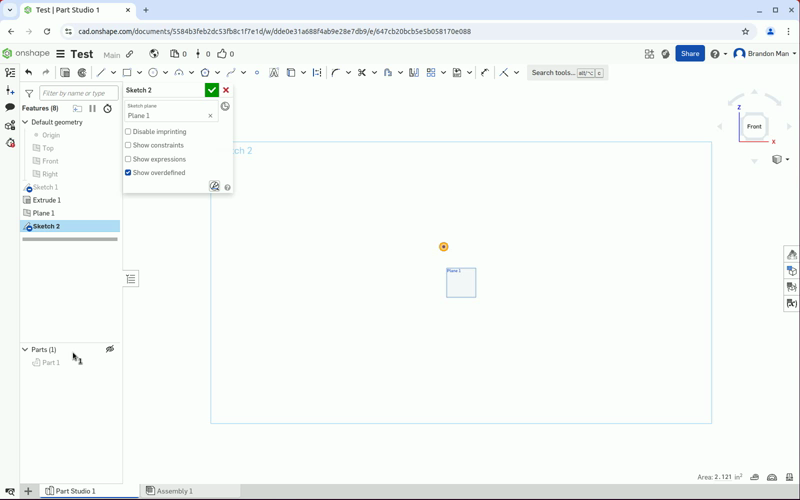
key(shift+y)
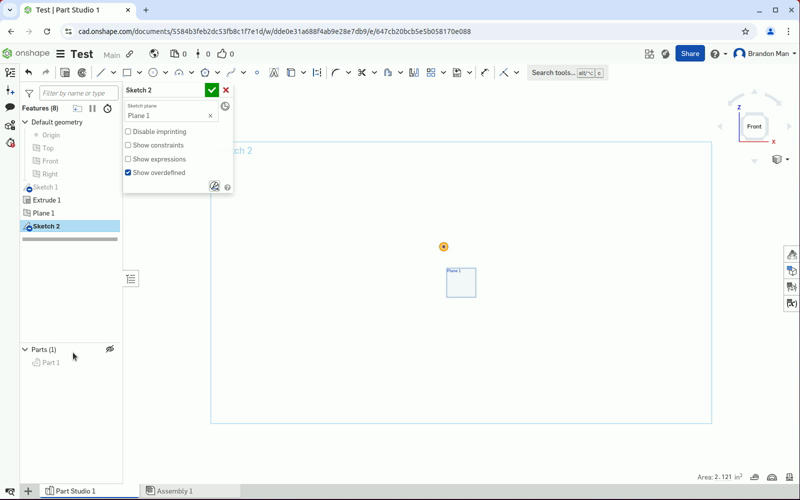
key(shift+e)
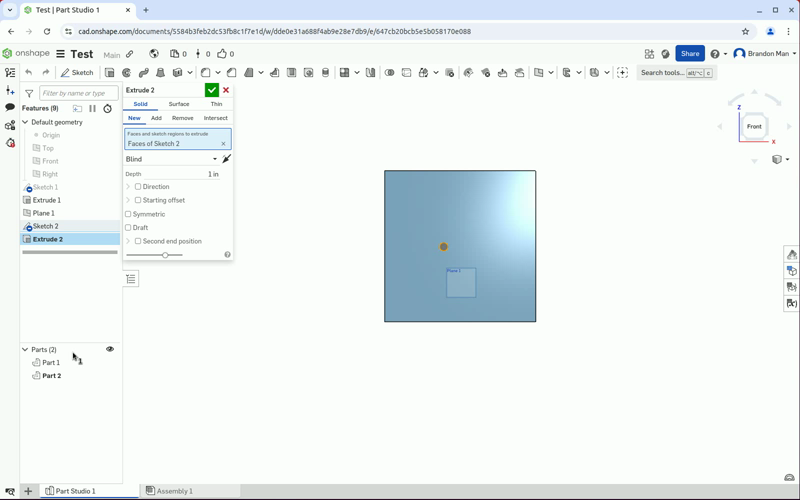
mouse_move(143, 106)
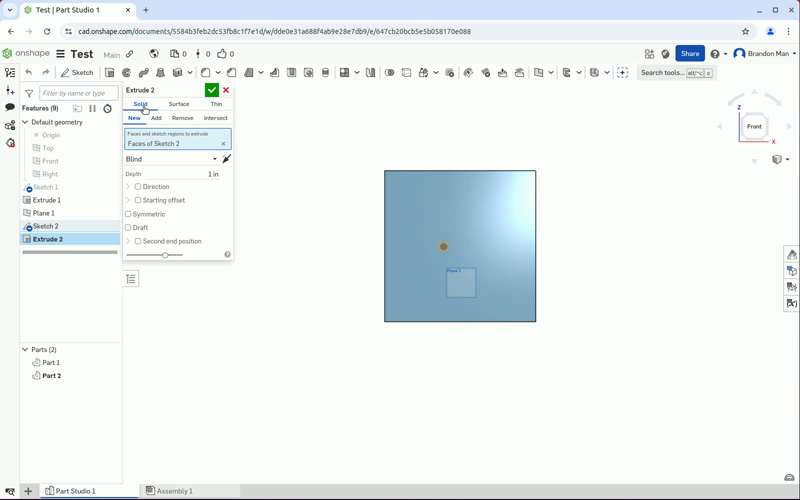
click(143, 106)
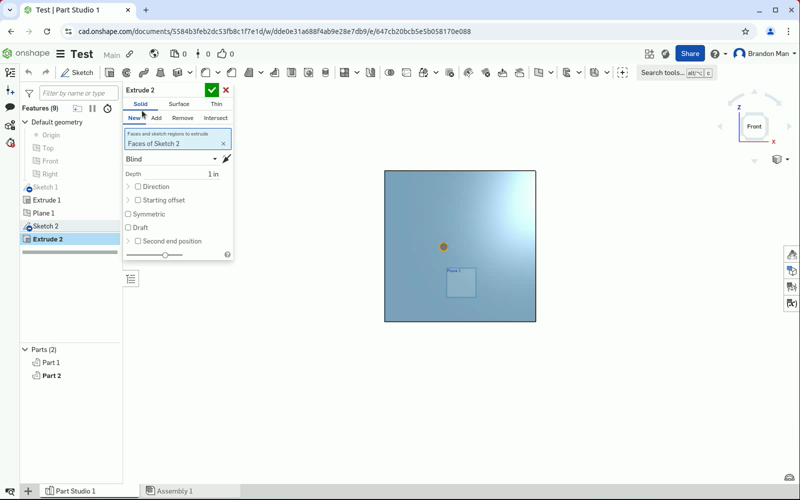
mouse_move(137, 120)
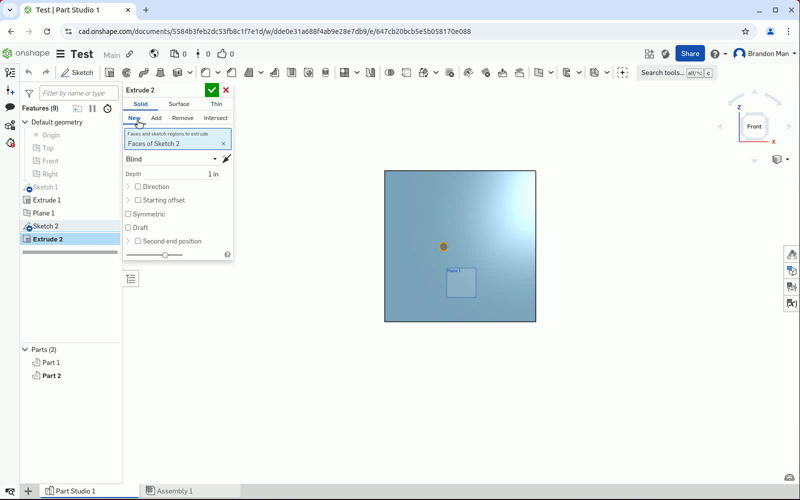
click(137, 120)
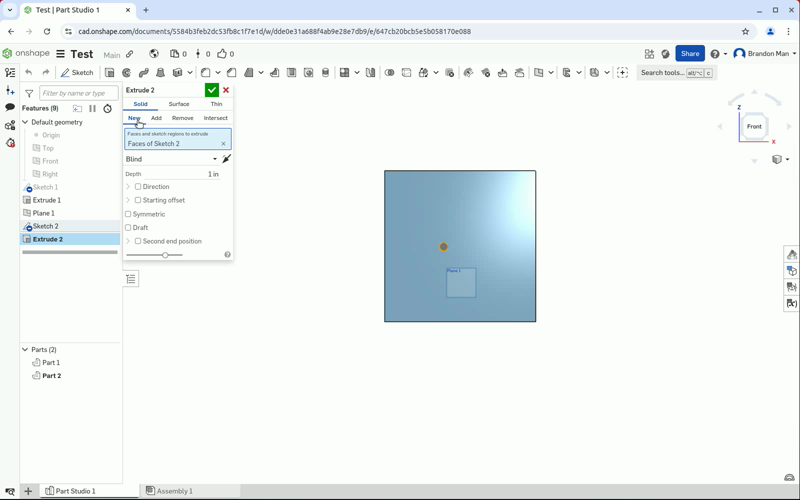
key(tab, 4)
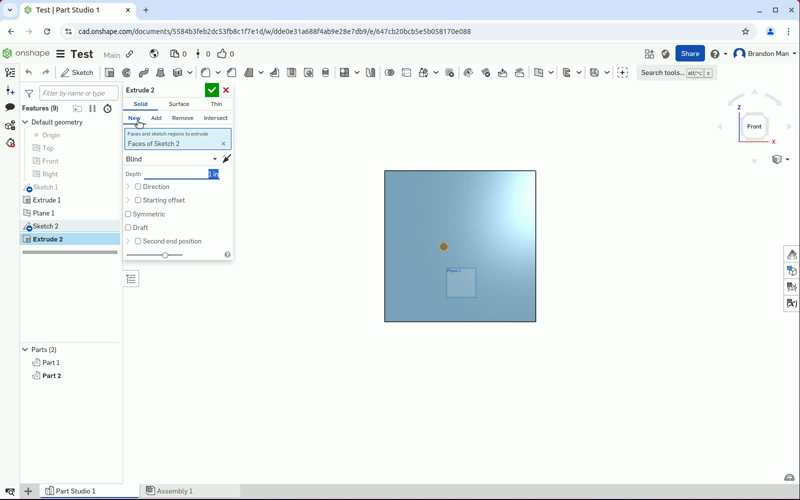
text(-4.574)
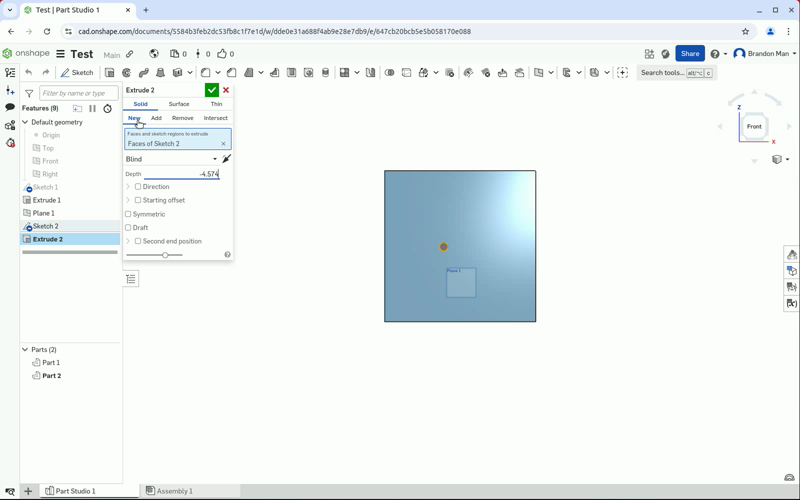
key(enter)
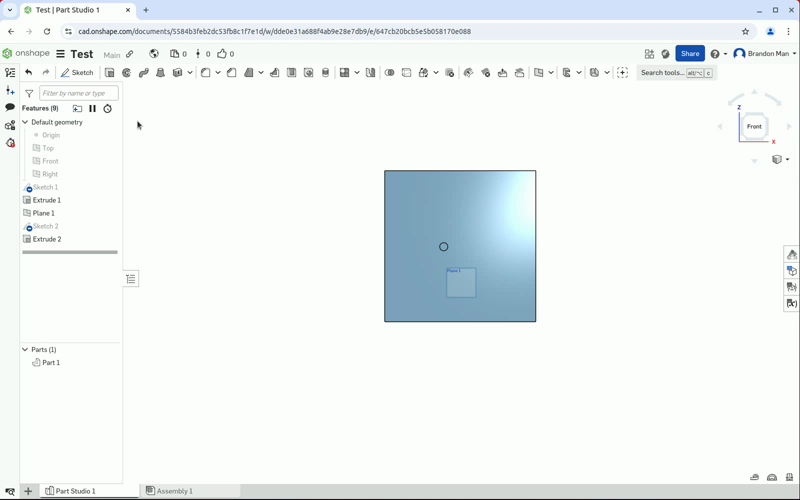
key(shift+h)
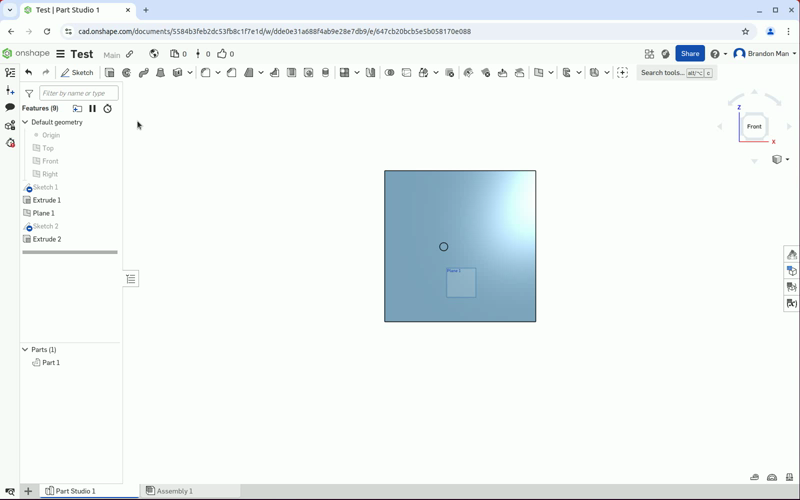
key(shift+h)
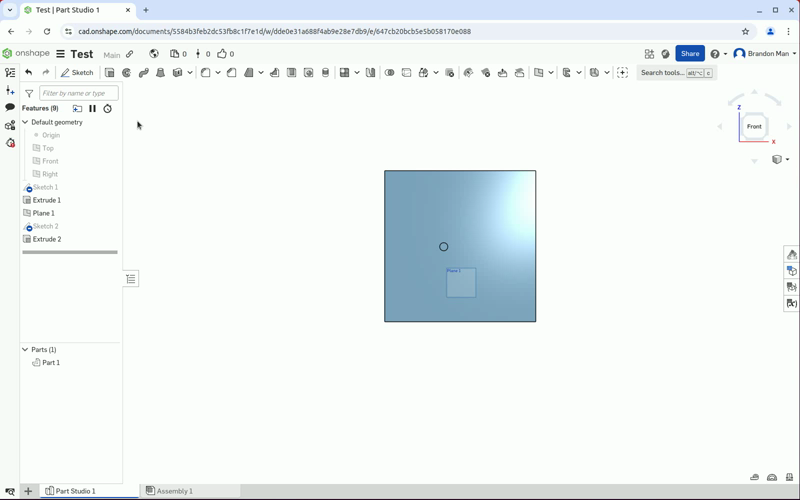
mouse_move(73, 189)
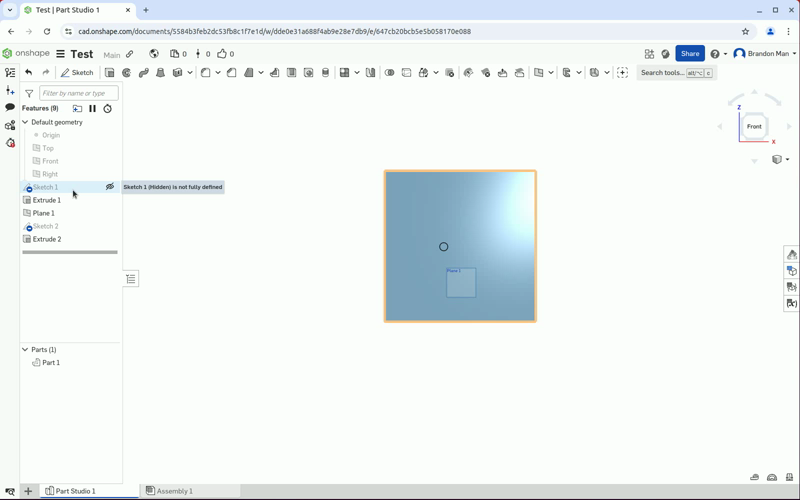
click(73, 189)
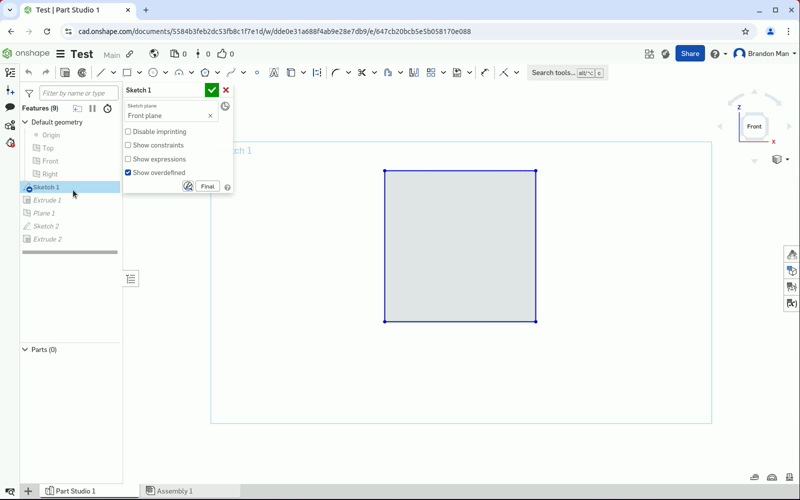
mouse_move(229, 92)
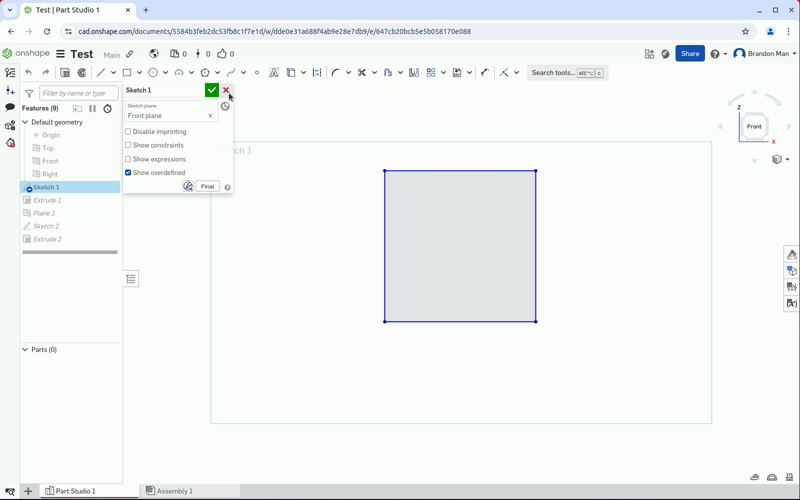
click(229, 92)
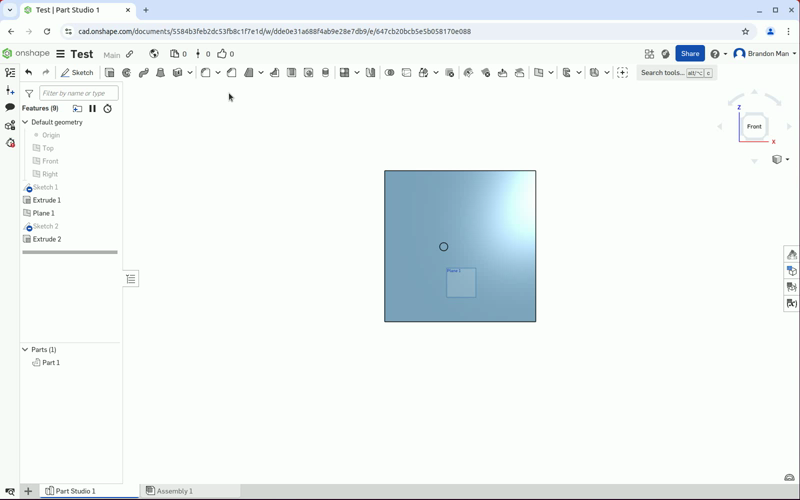
key(shift+s)
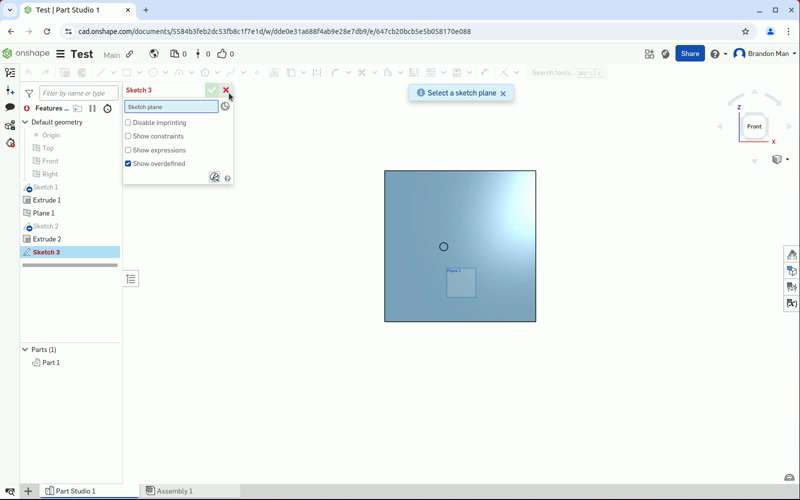
mouse_move(73, 215)
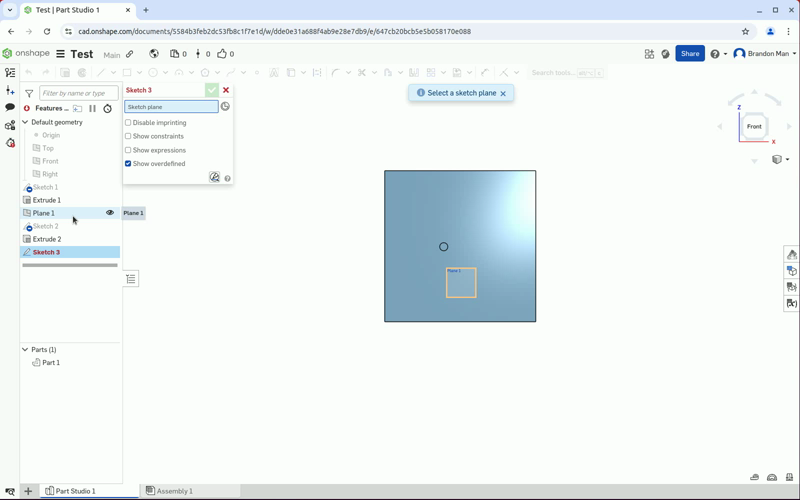
click(73, 215)
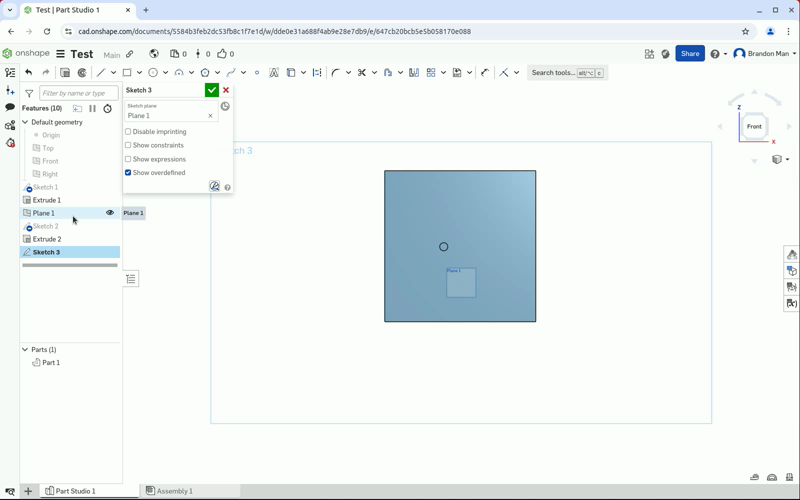
mouse_move(73, 352)
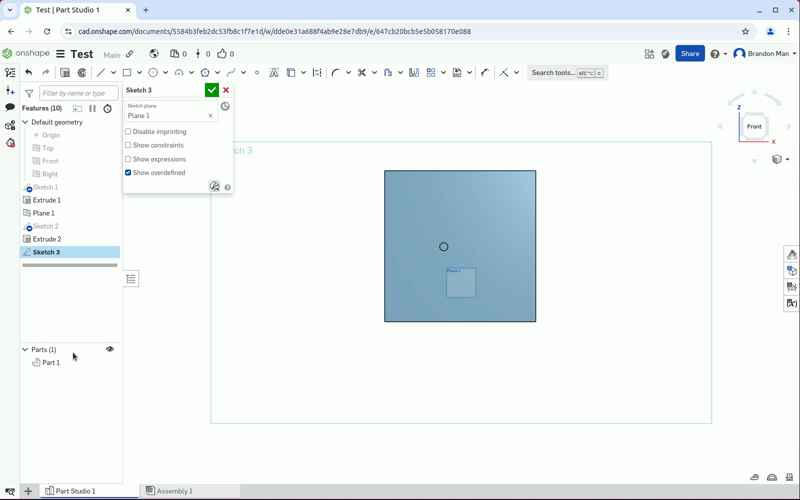
key(y)
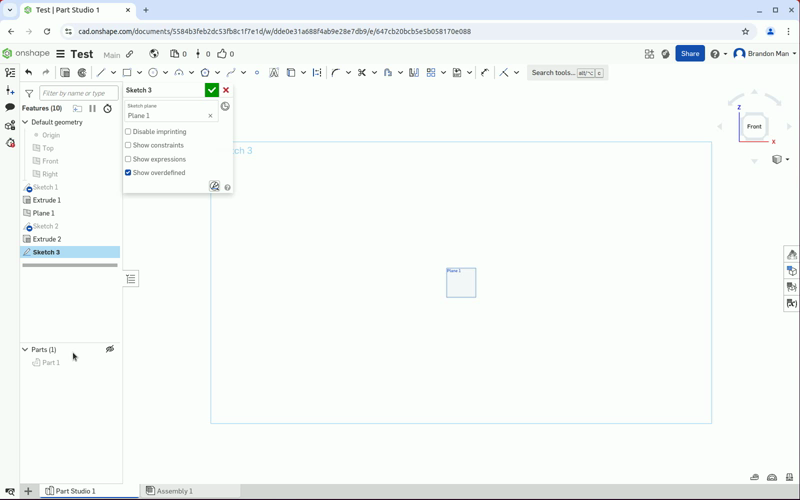
key(c)
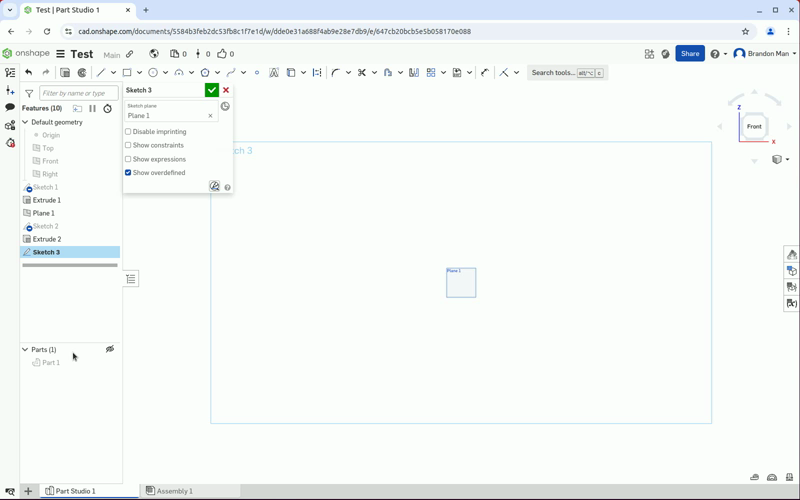
key_down(shift)
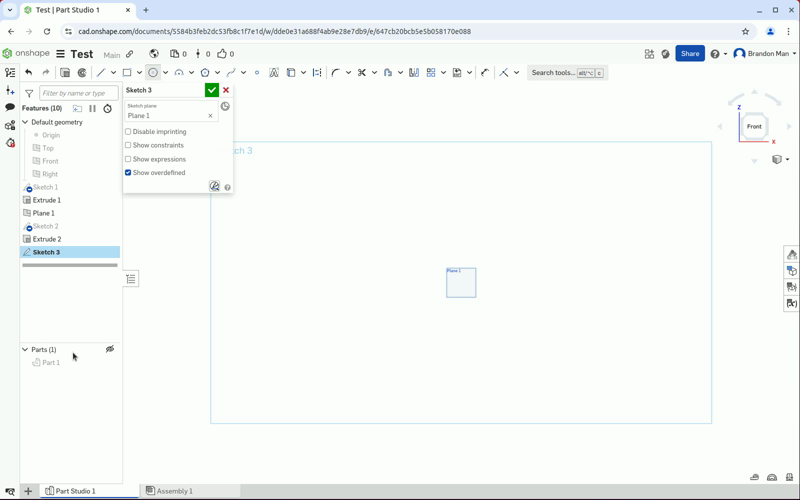
mouse_move(485, 246)
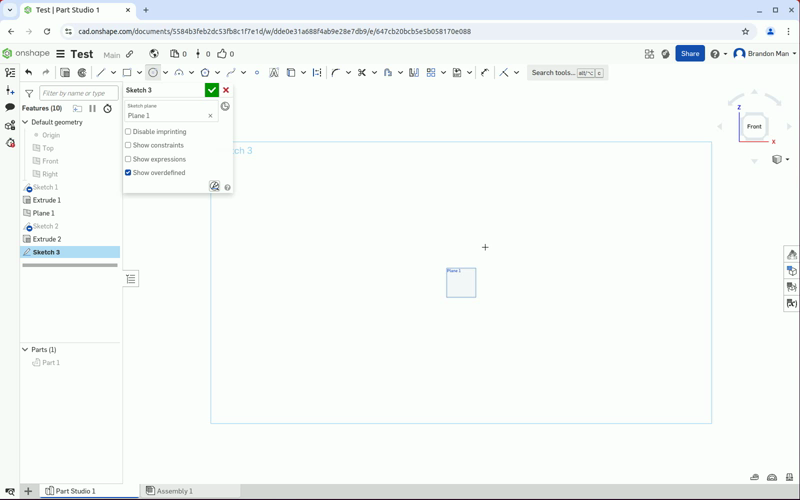
click(485, 246)
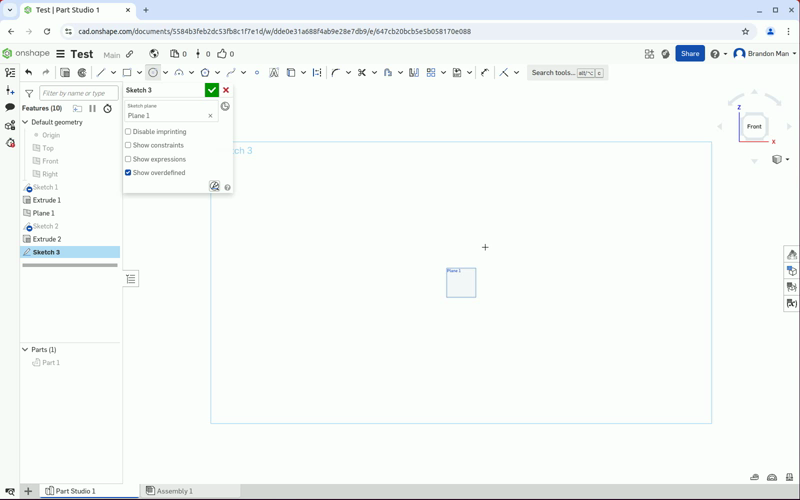
key_up(shift)
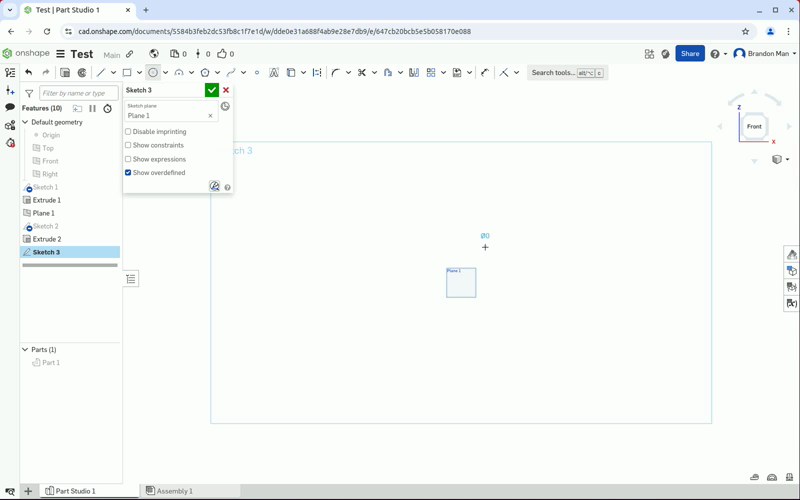
mouse_move(490, 246)
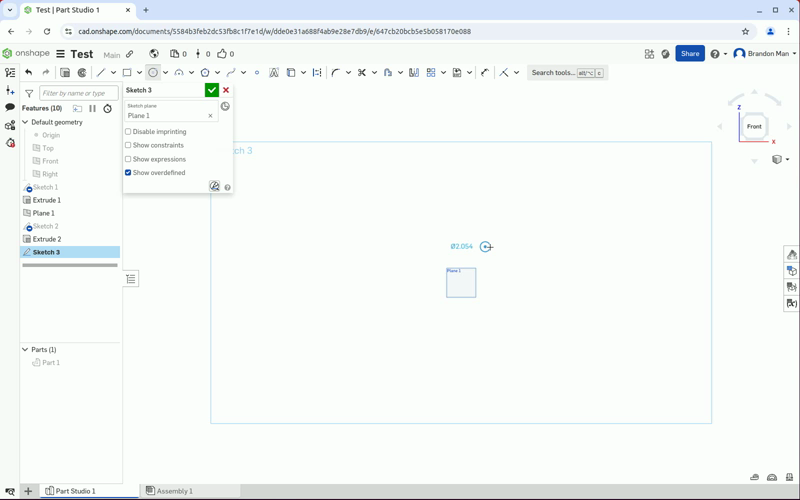
click(490, 246)
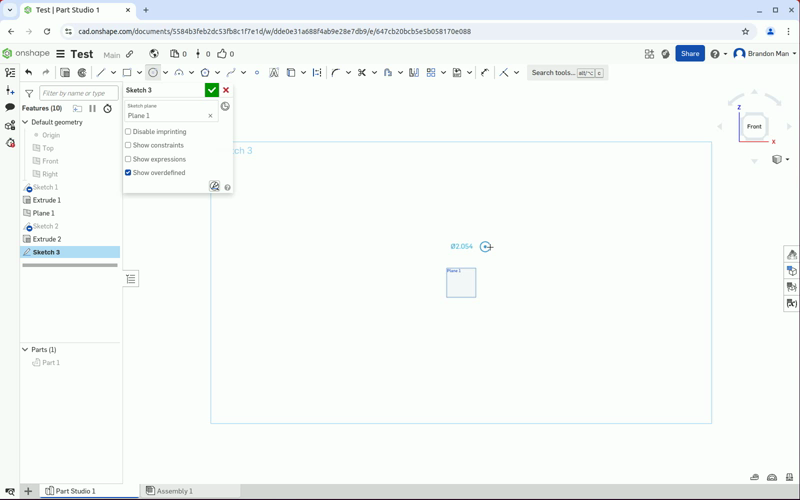
key(esc)
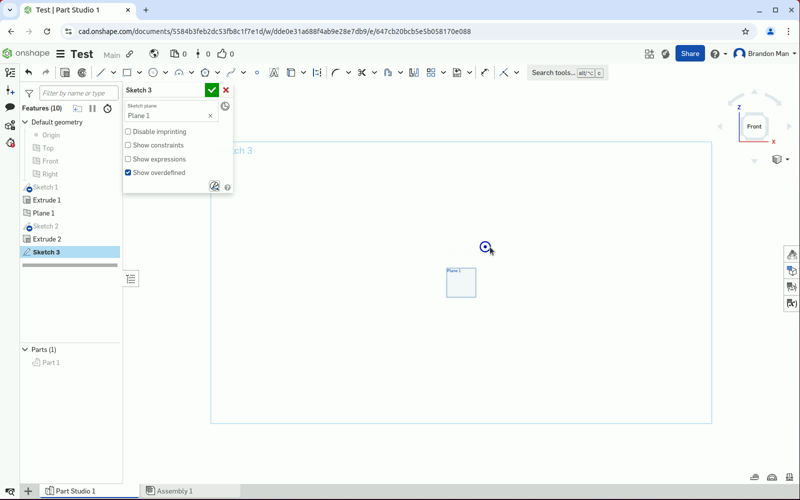
mouse_move(487, 243)
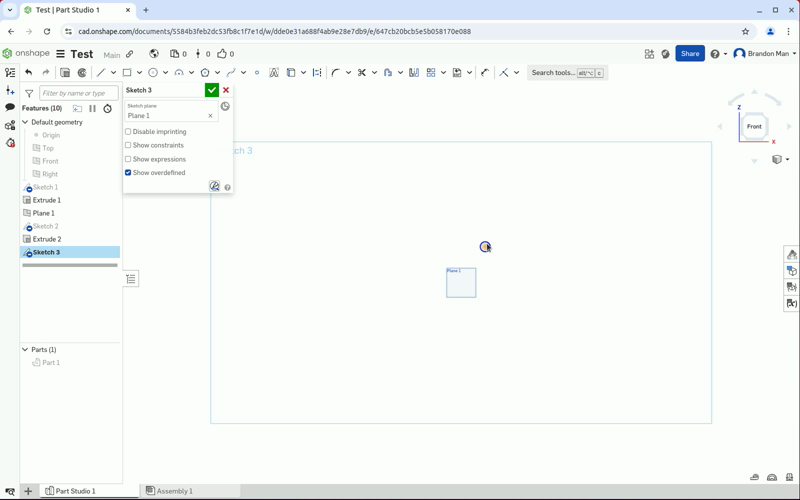
scroll(6)
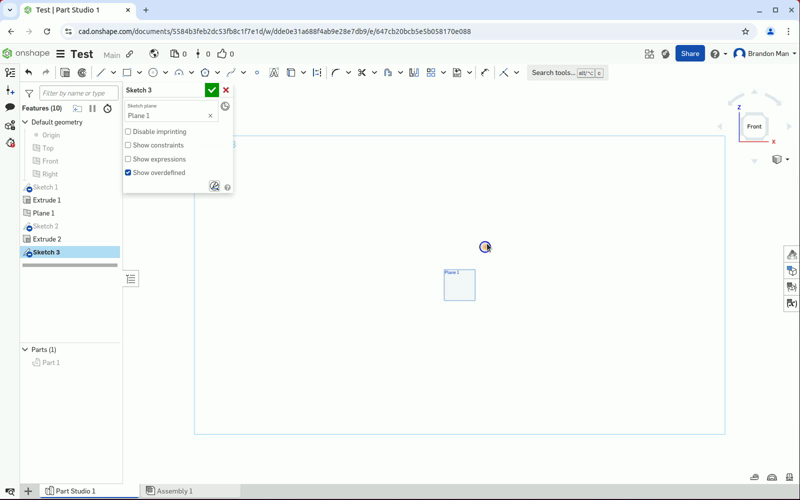
scroll(6)
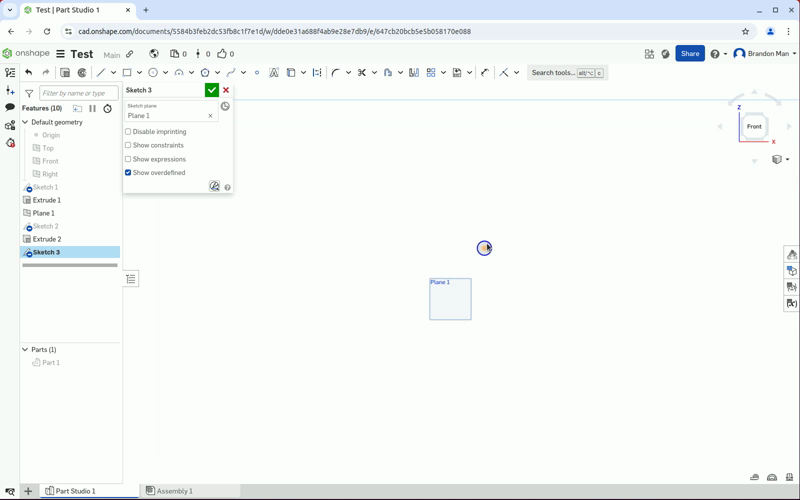
scroll(6)
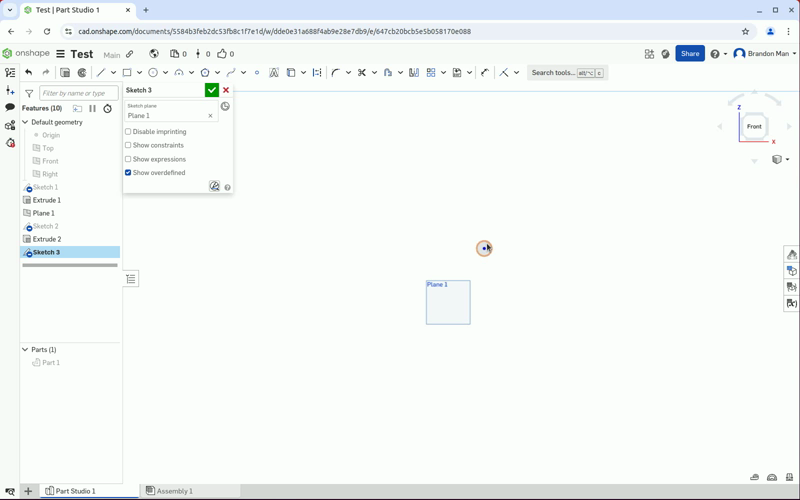
scroll(6)
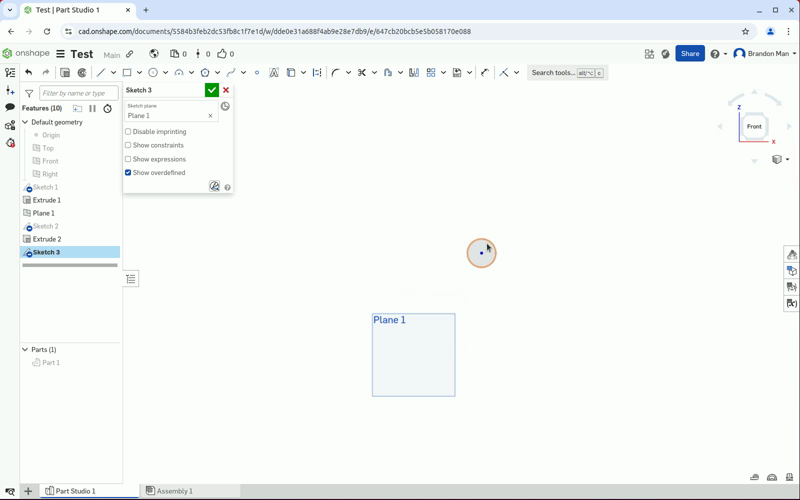
scroll(6)
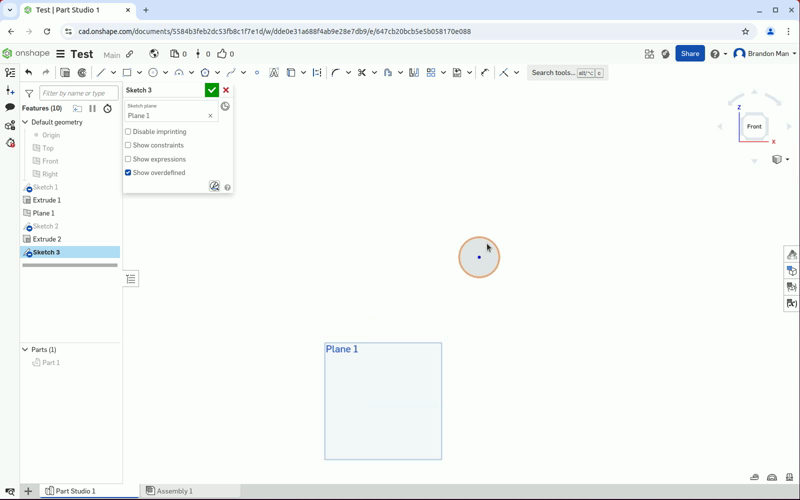
scroll(6)
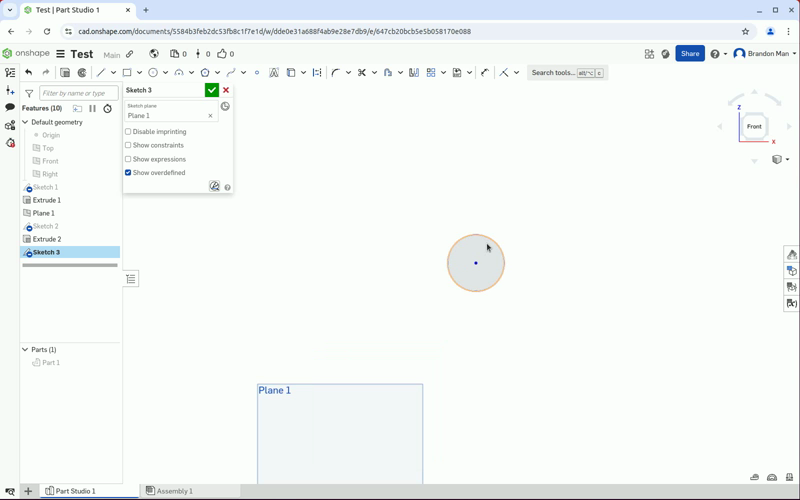
scroll(6)
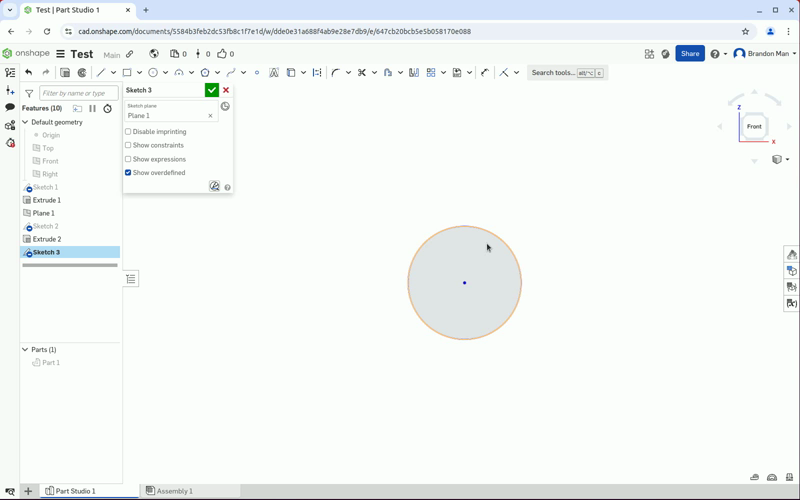
click(487, 243)
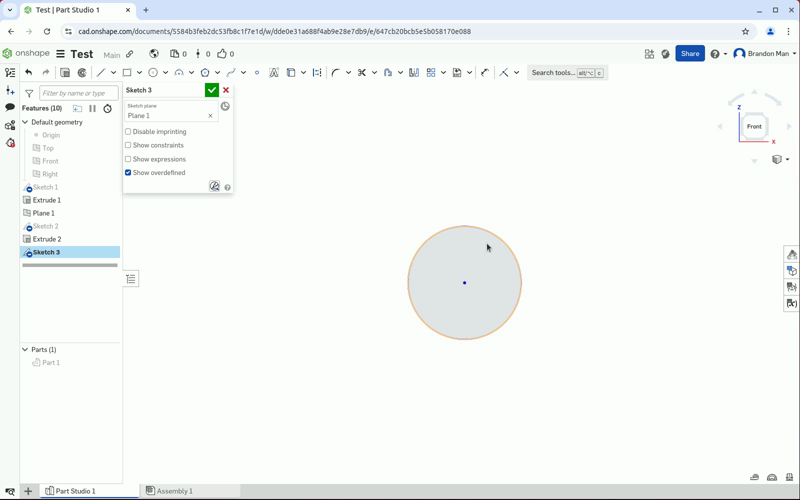
scroll(-6)
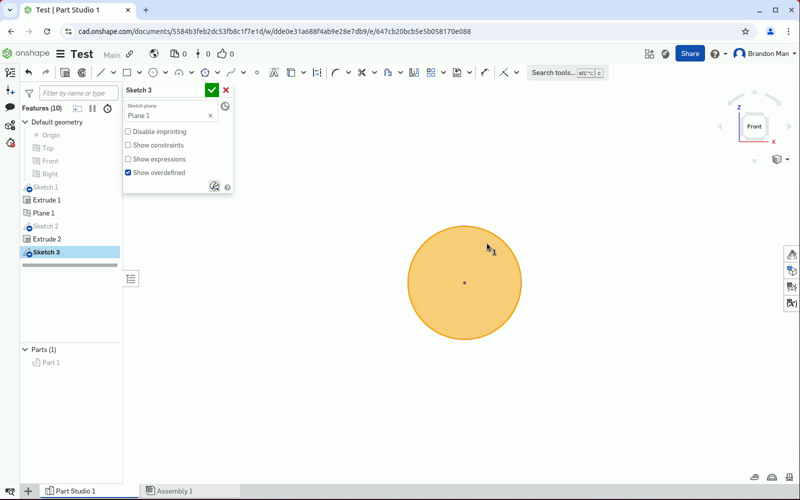
scroll(-6)
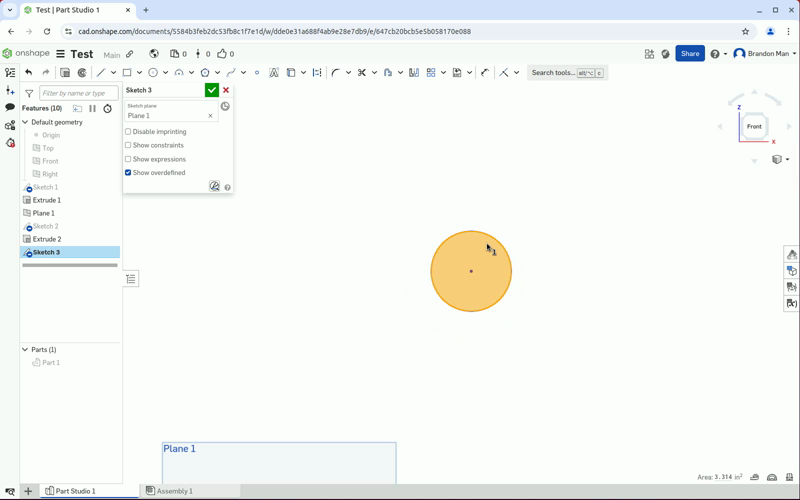
scroll(-6)
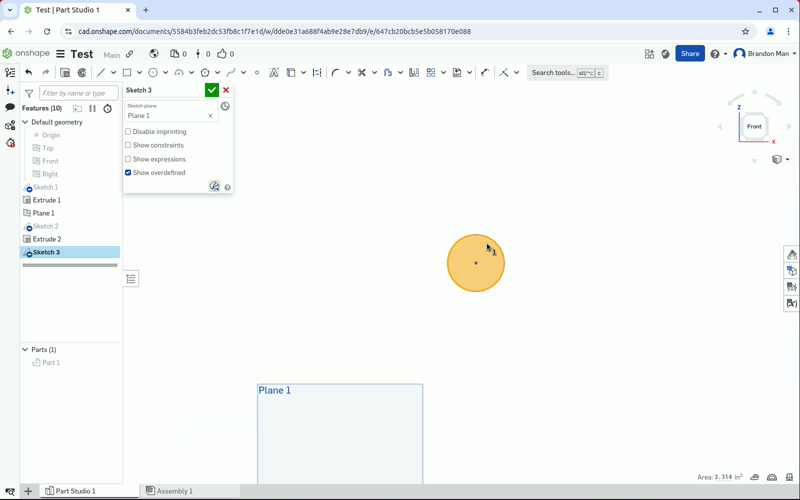
scroll(-6)
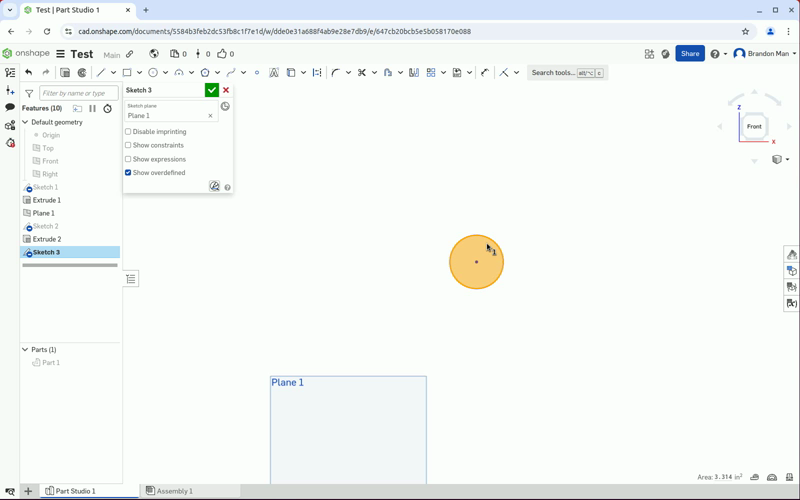
scroll(-6)
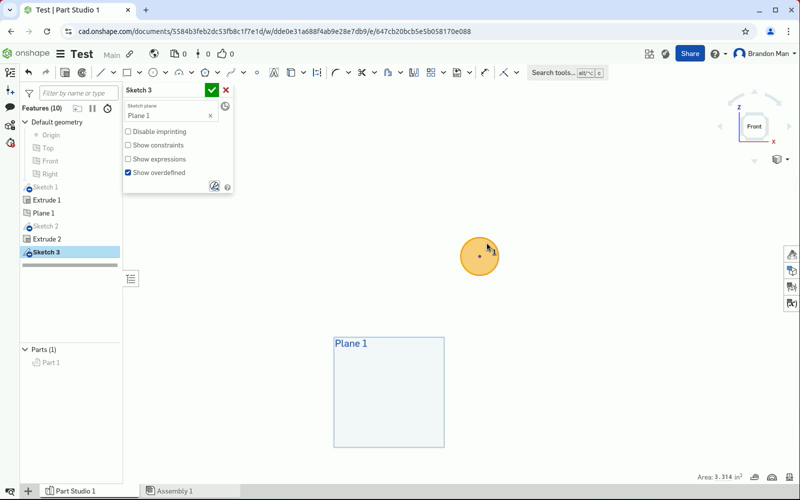
scroll(-6)
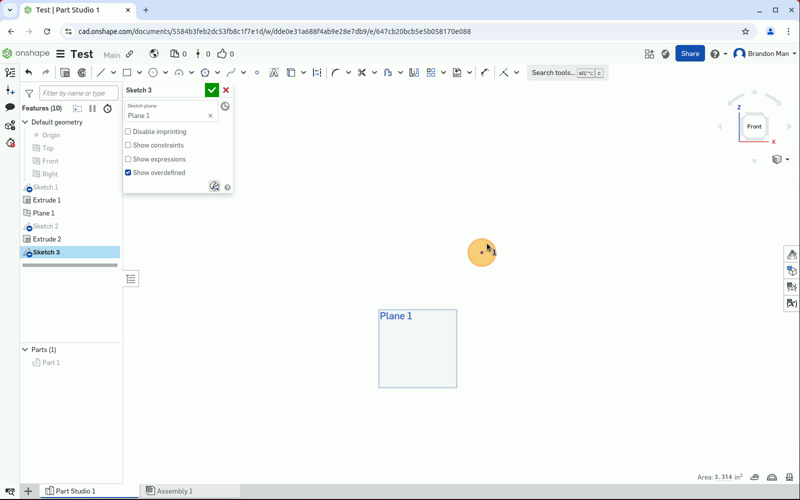
scroll(-6)
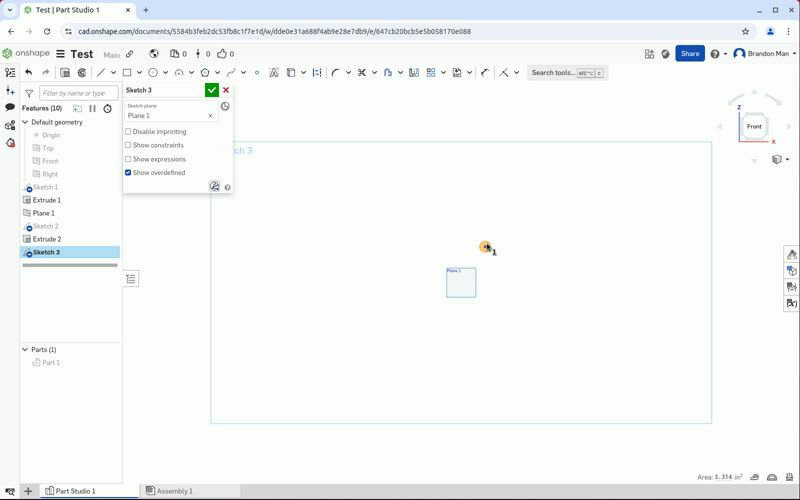
mouse_move(73, 352)
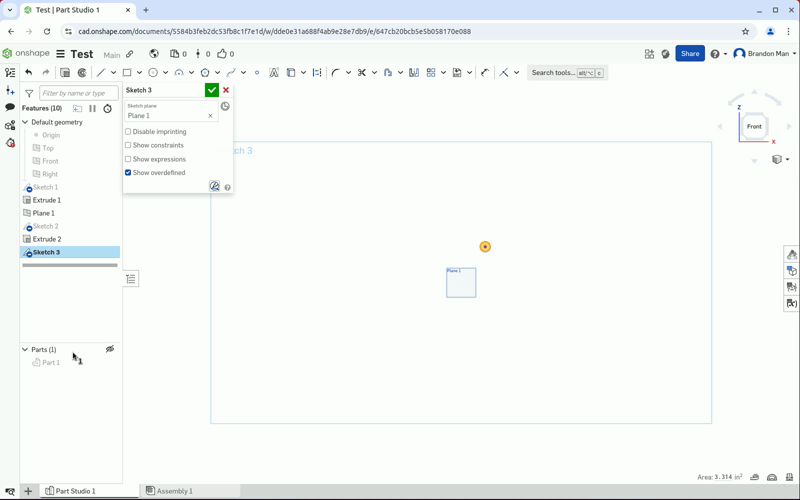
key(shift+y)
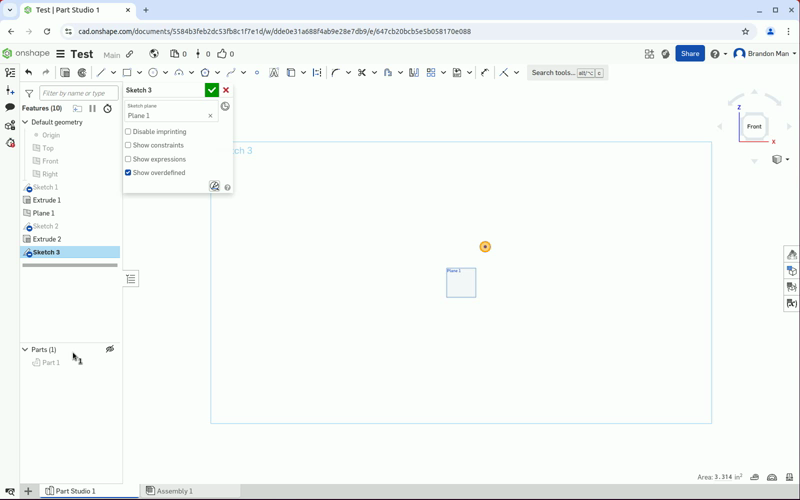
key(shift+e)
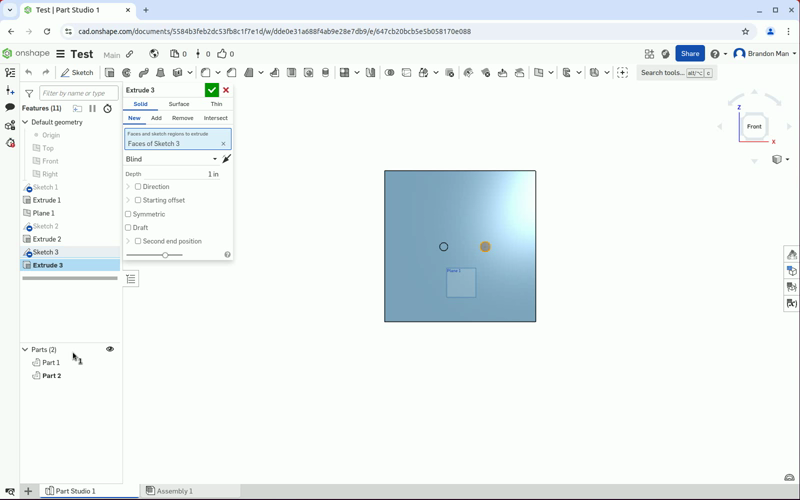
mouse_move(143, 106)
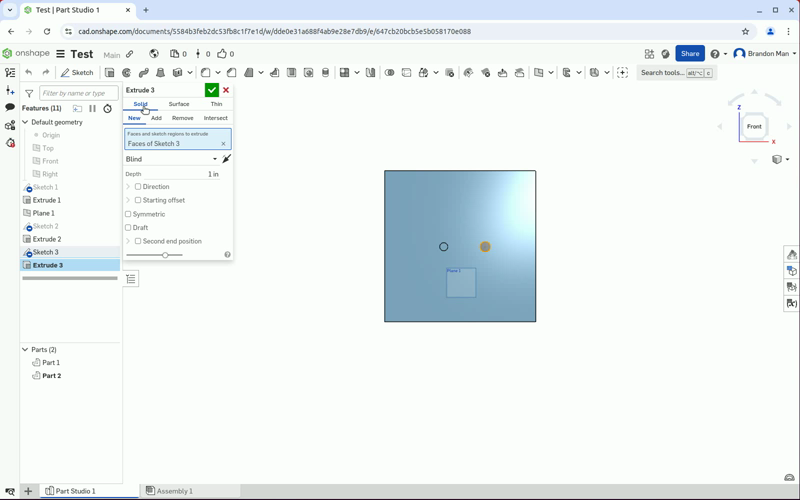
click(143, 106)
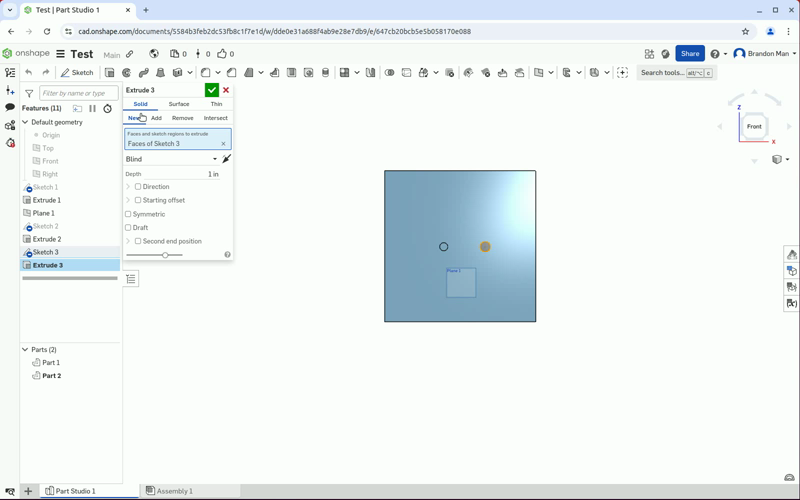
mouse_move(137, 120)
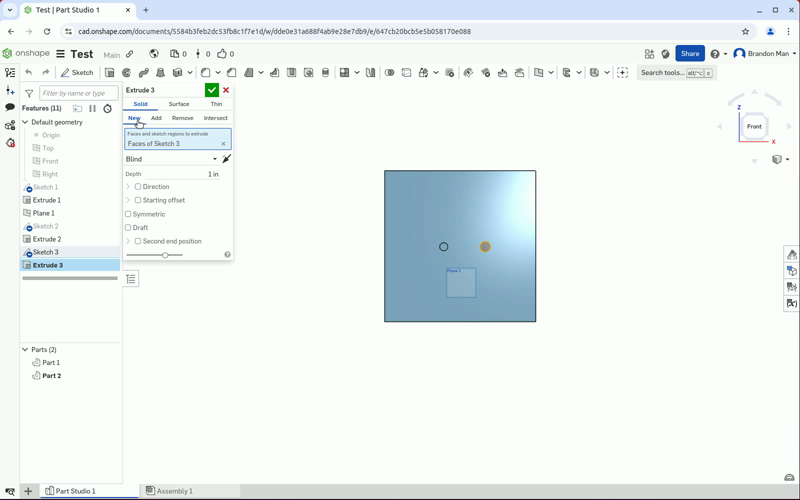
click(137, 120)
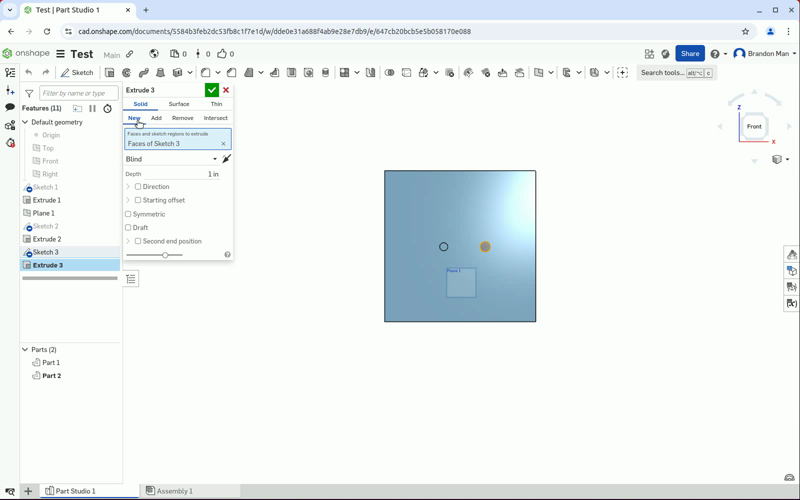
key(tab, 4)
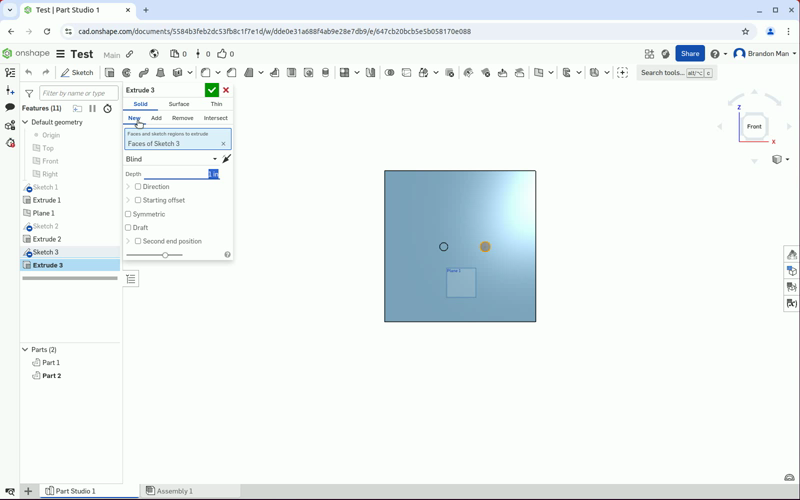
text(-4.574)
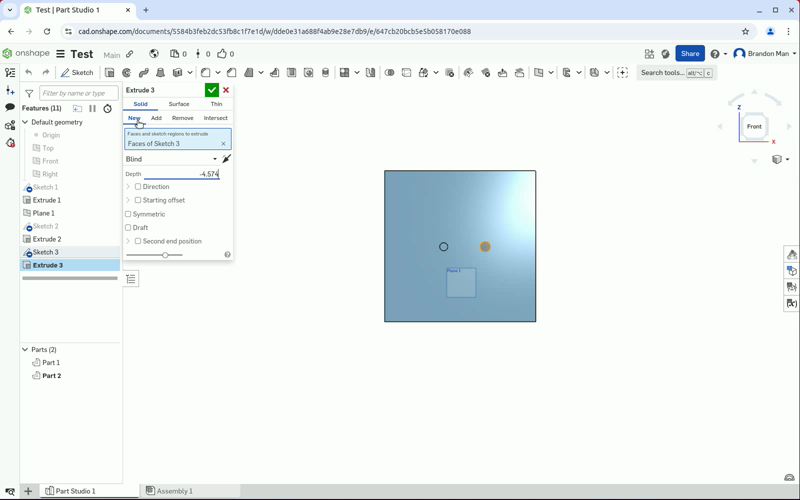
key(enter)
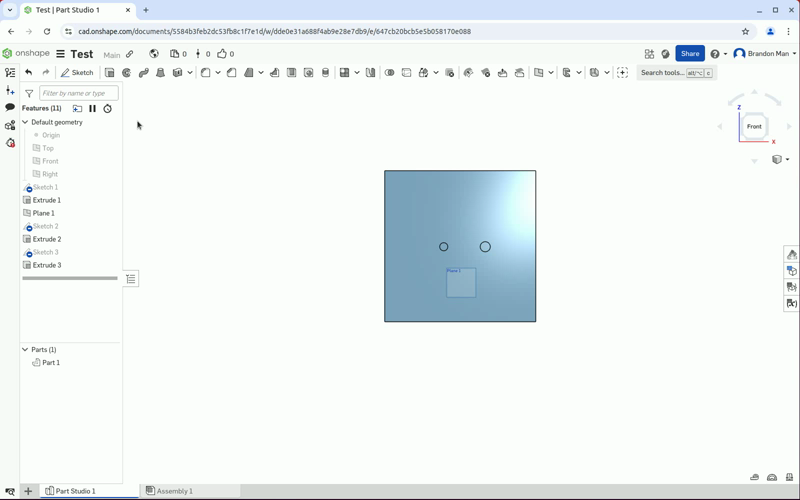
key(shift+h)
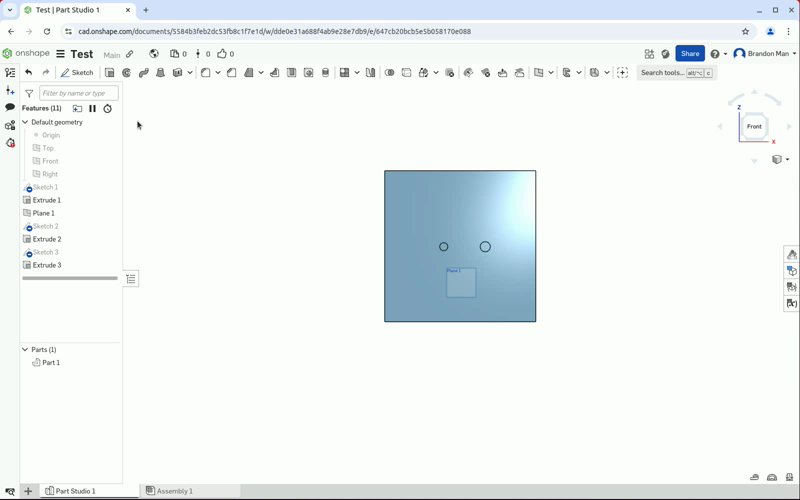
key(shift+h)
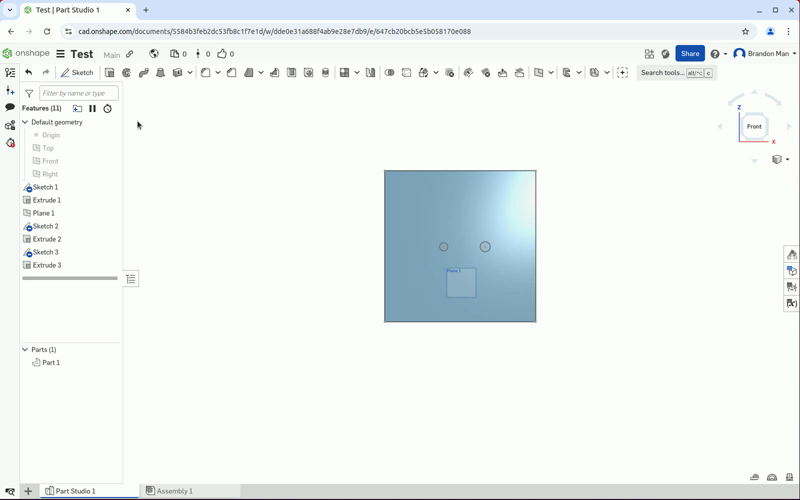
key(shift+7)
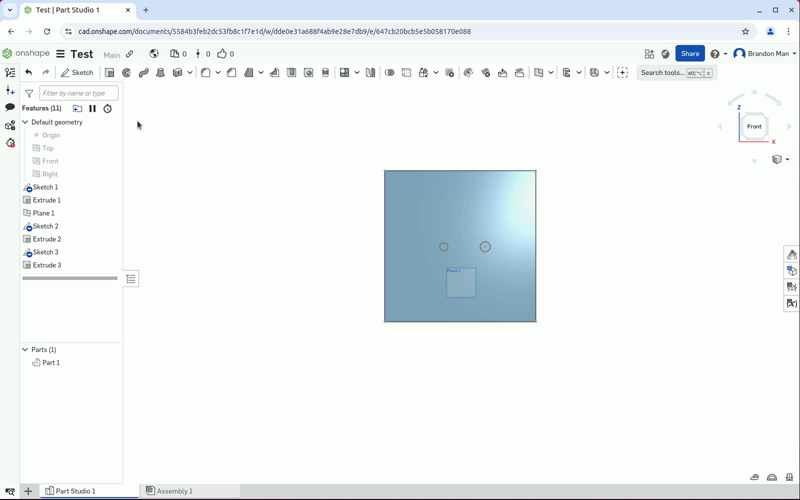
key(left, 2)
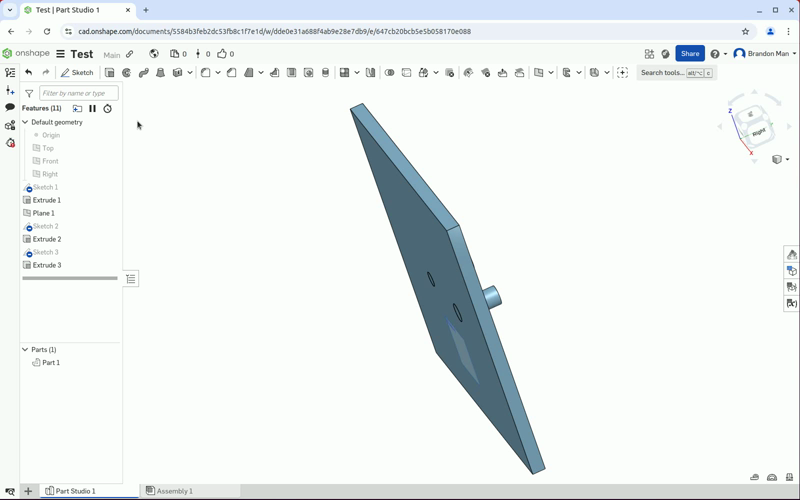
key(down, 2)
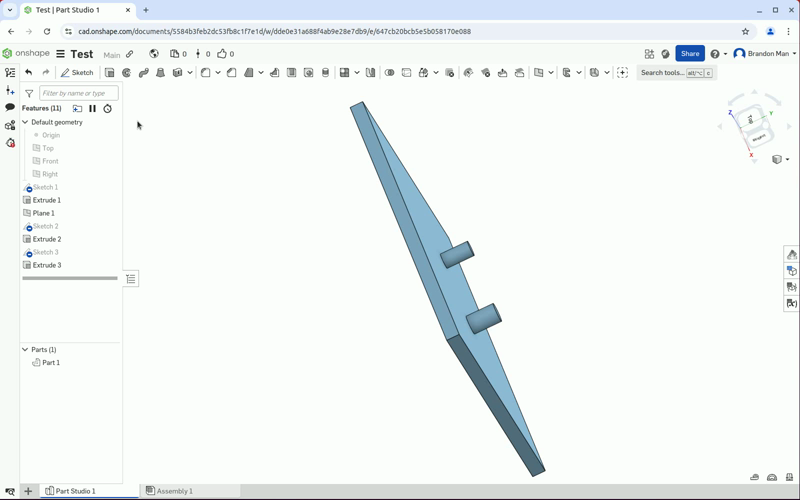
key(up, 2)
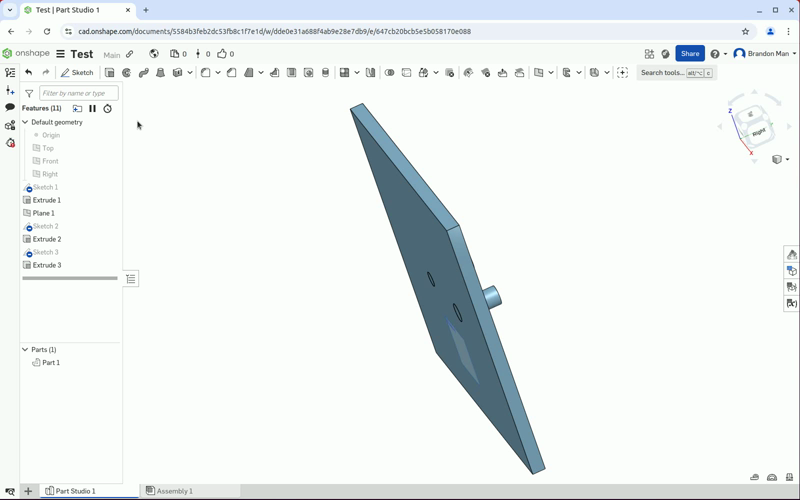
key(right, 2)
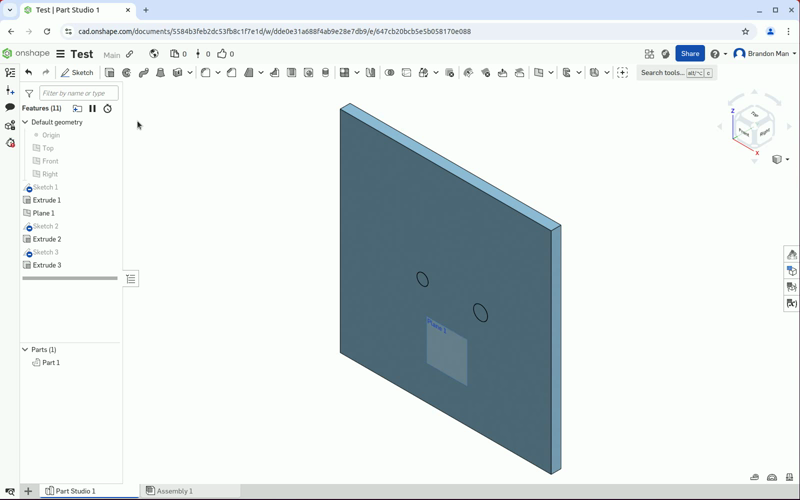
mouse_move(73, 189)
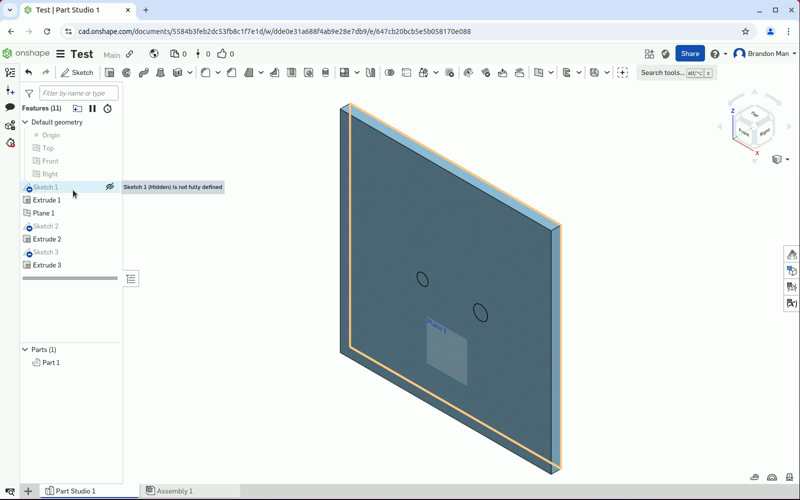
click(73, 189)